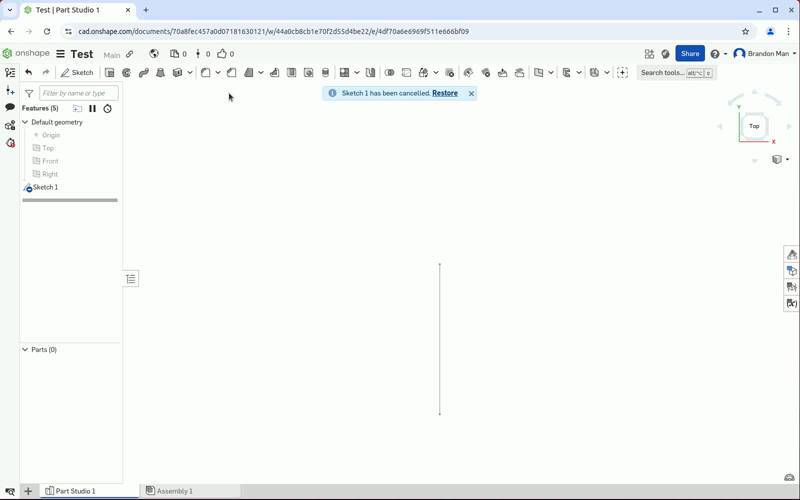
key(shift+h)
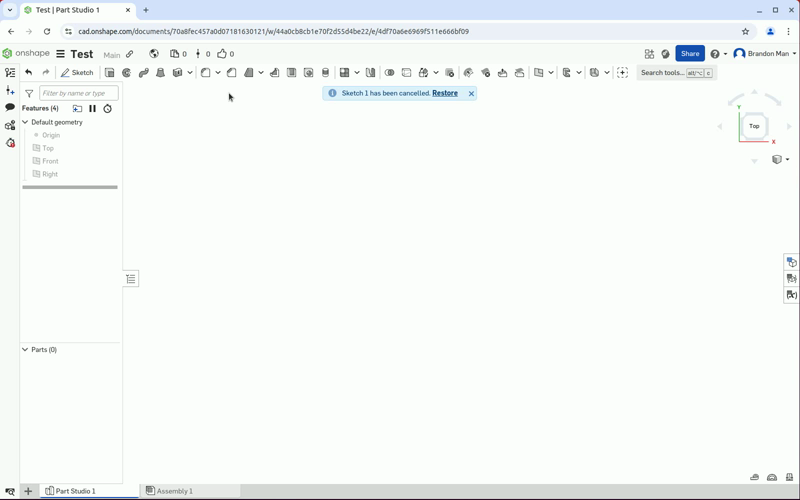
mouse_move(73, 352)
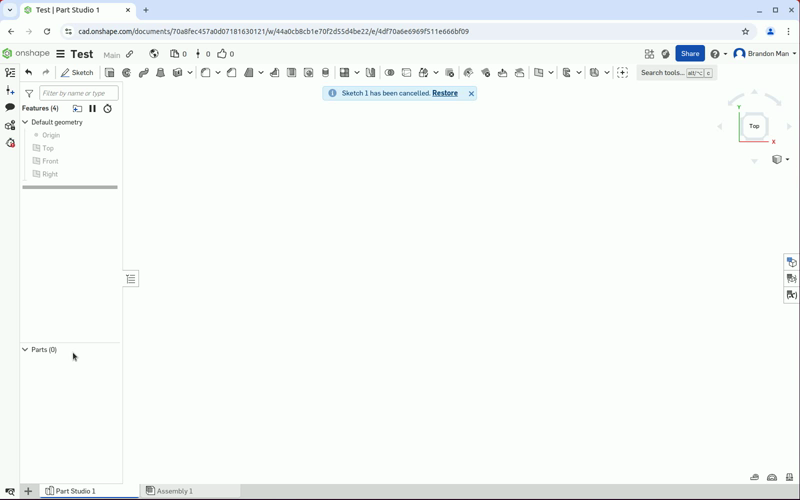
key(y)
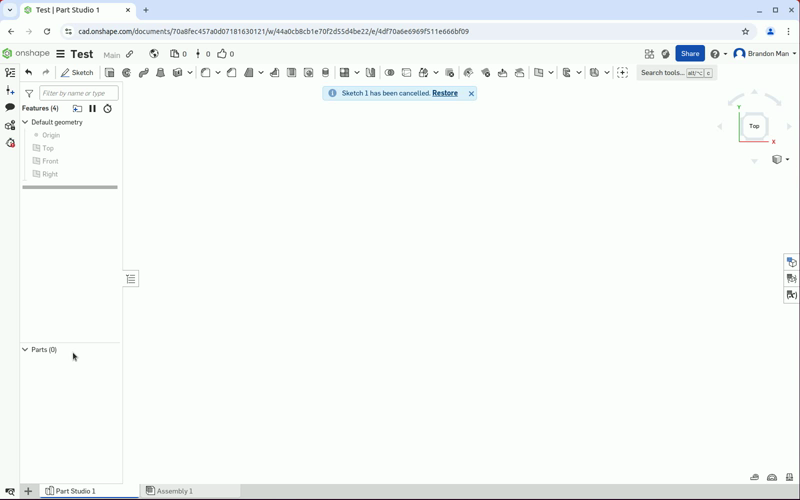
key(shift+p)
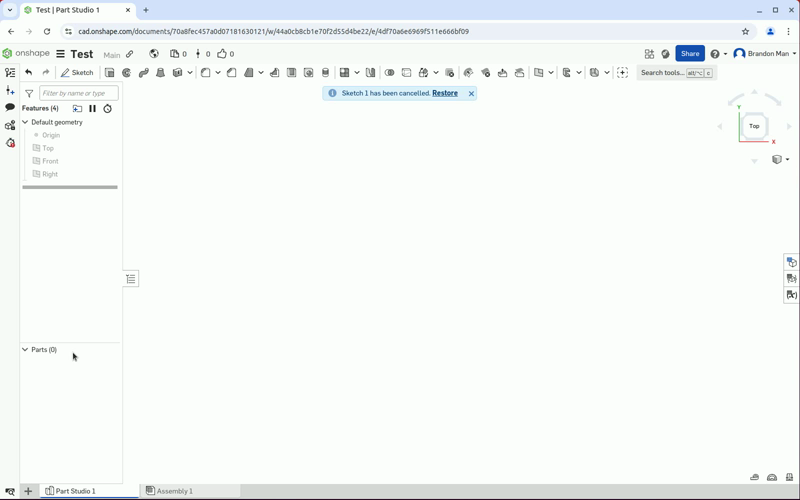
key(space)
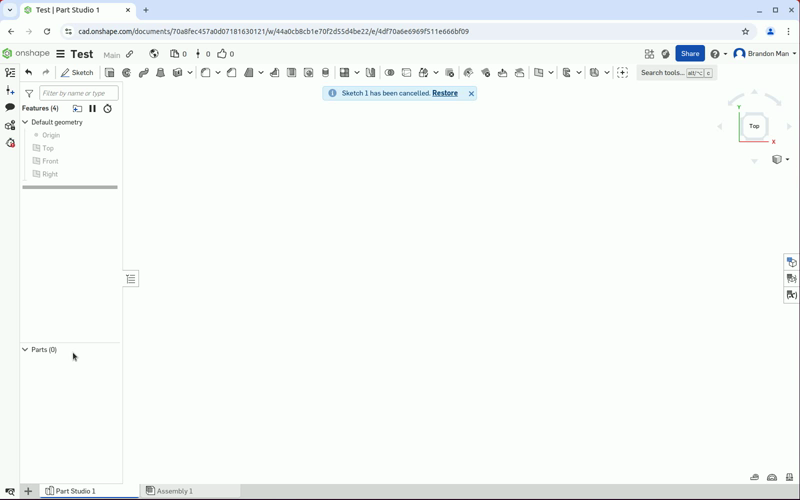
key_down(shift)
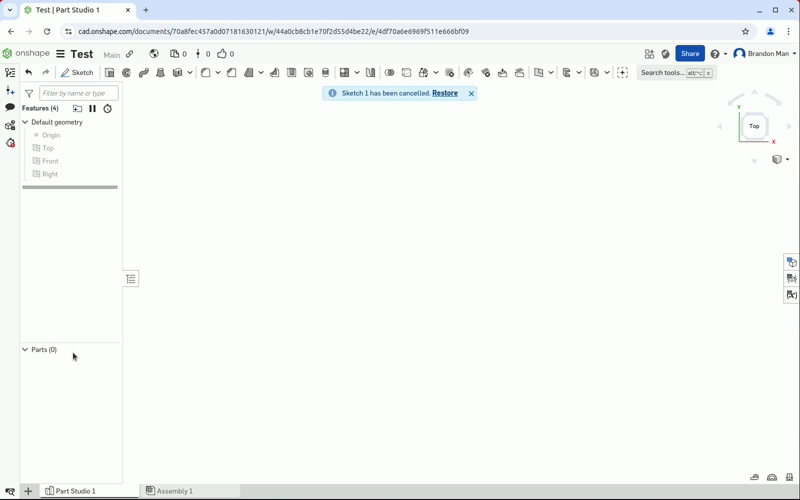
key(up)
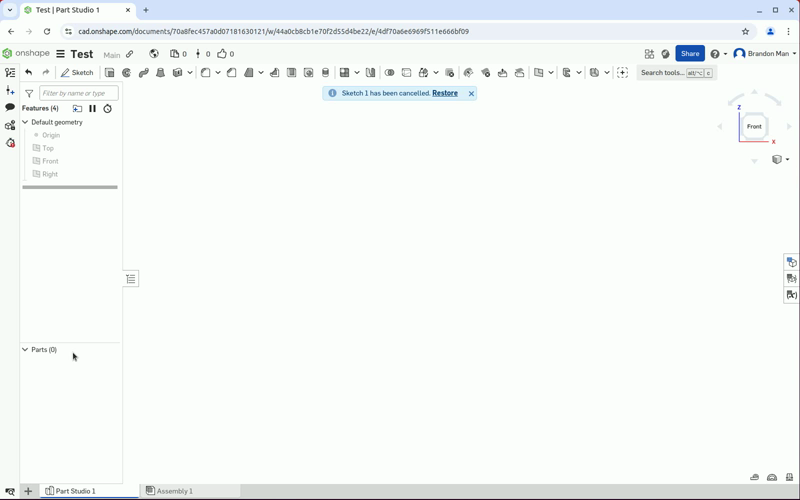
key_up(shift)
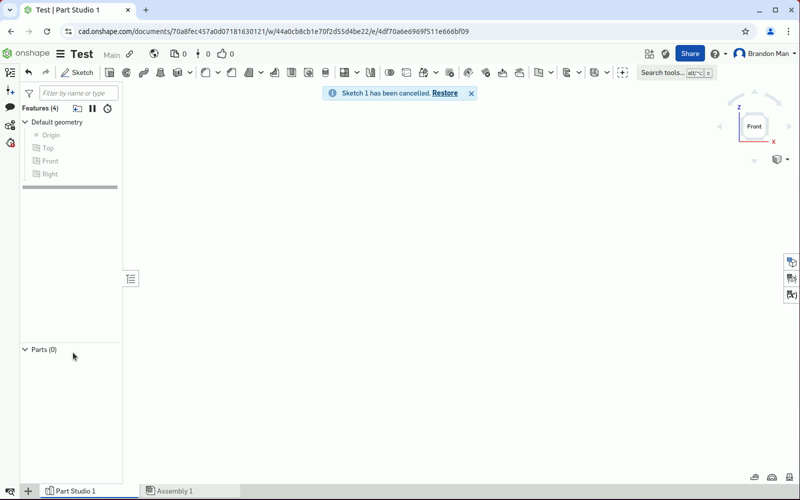
mouse_move(73, 352)
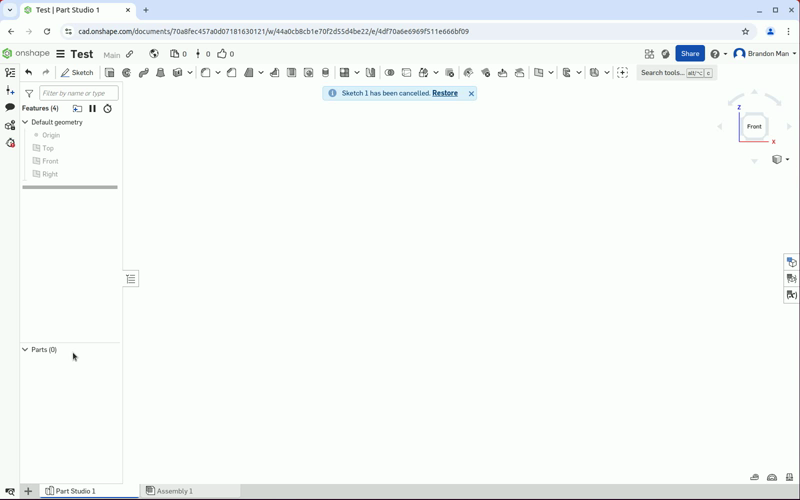
key(shift+y)
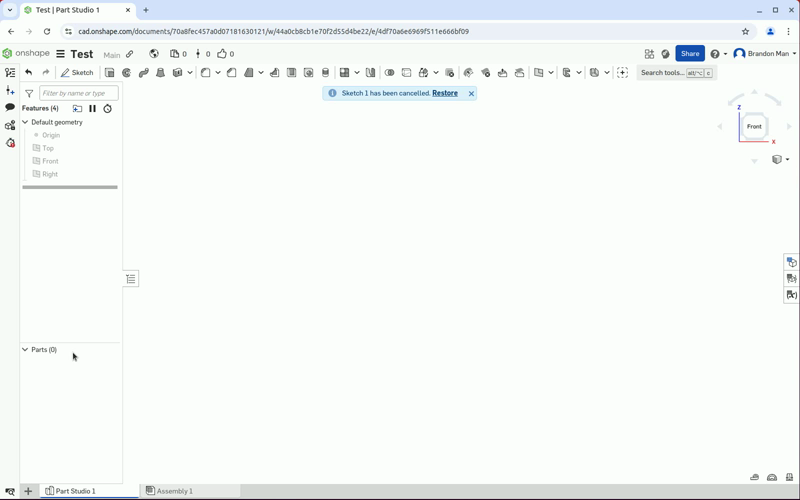
key(shift+s)
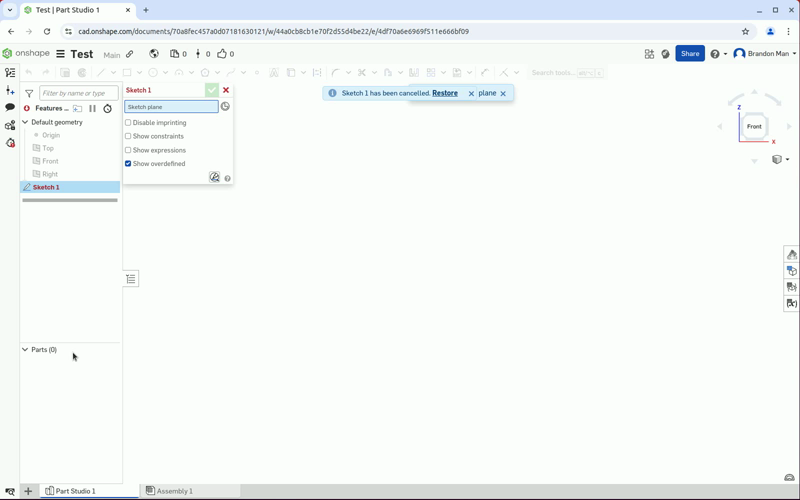
mouse_move(73, 163)
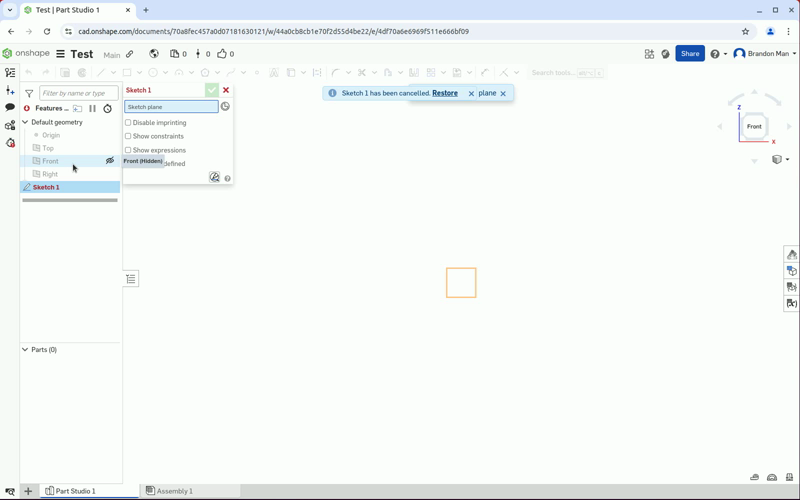
click(73, 163)
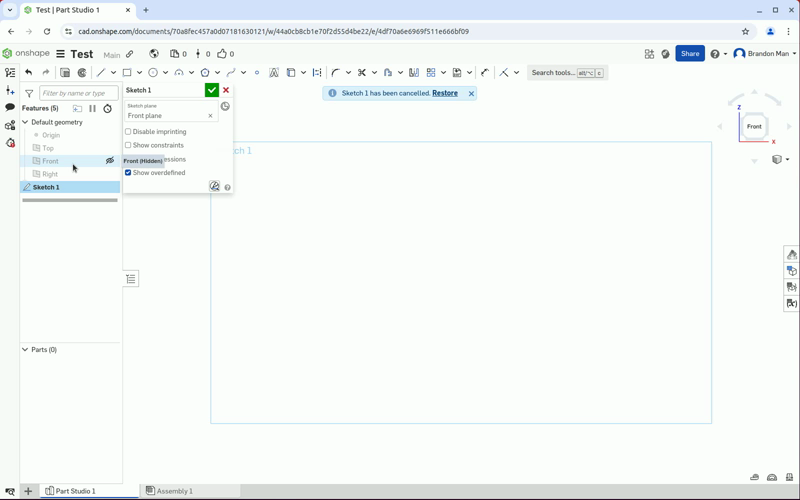
mouse_move(73, 352)
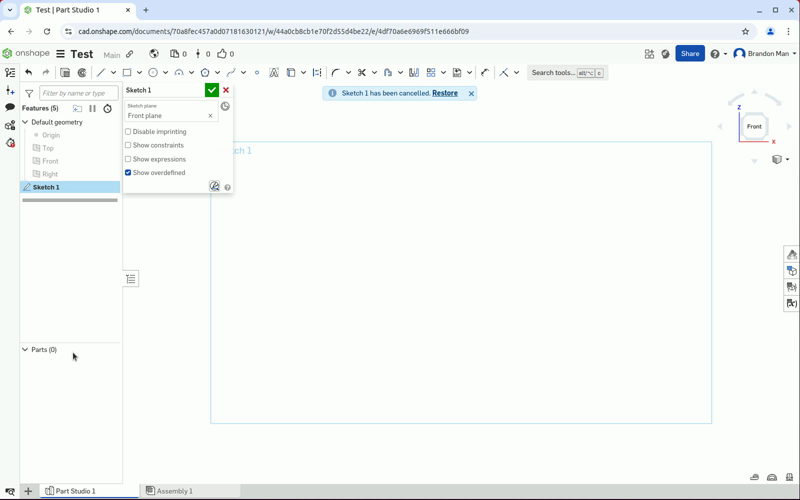
key(y)
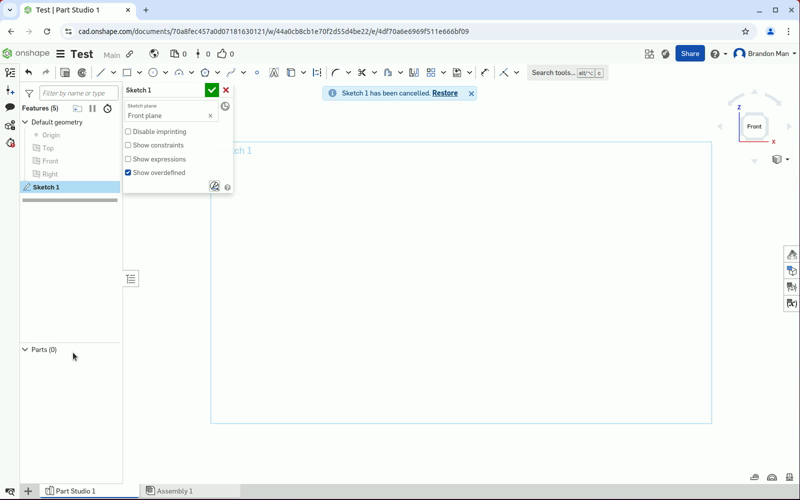
key(l)
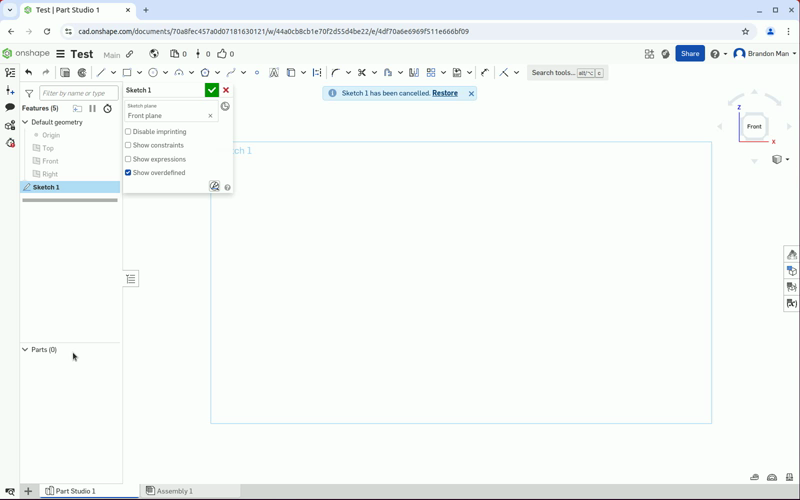
key_down(shift)
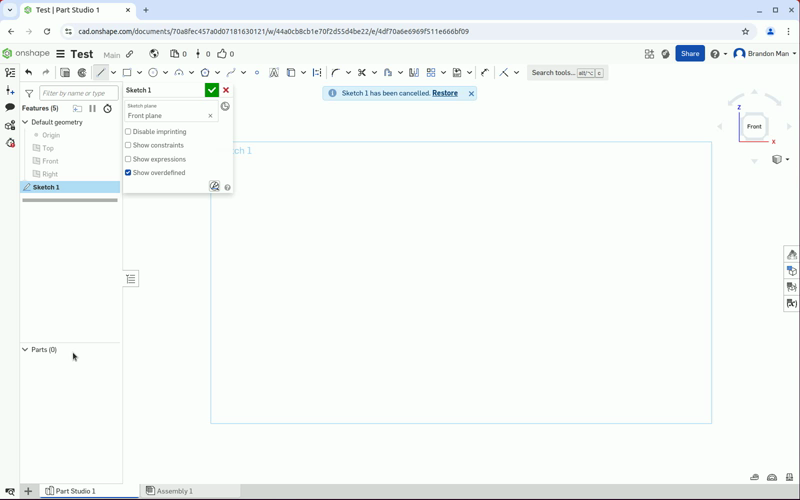
mouse_move(353, 395)
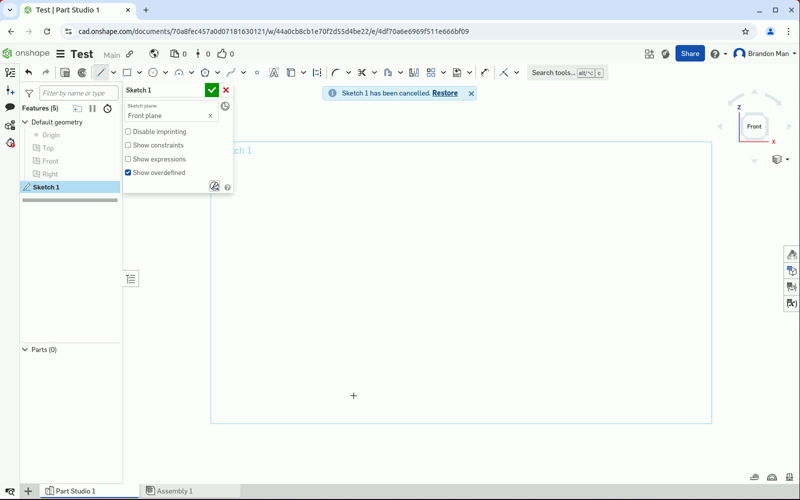
click(353, 395)
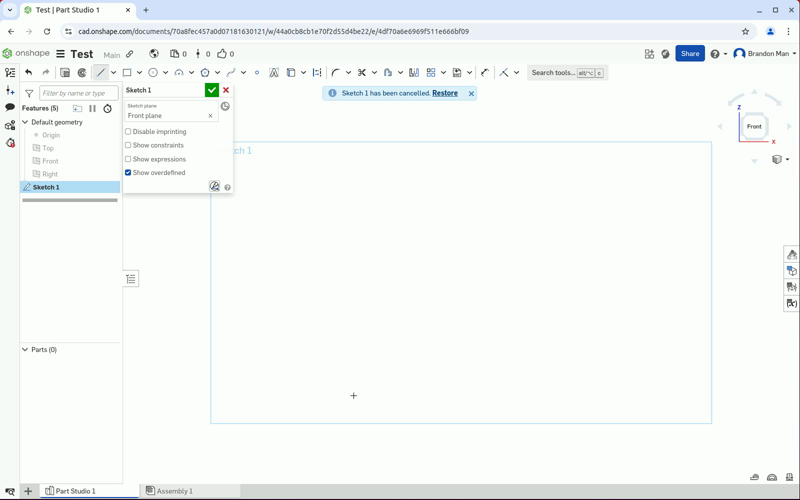
key_up(shift)
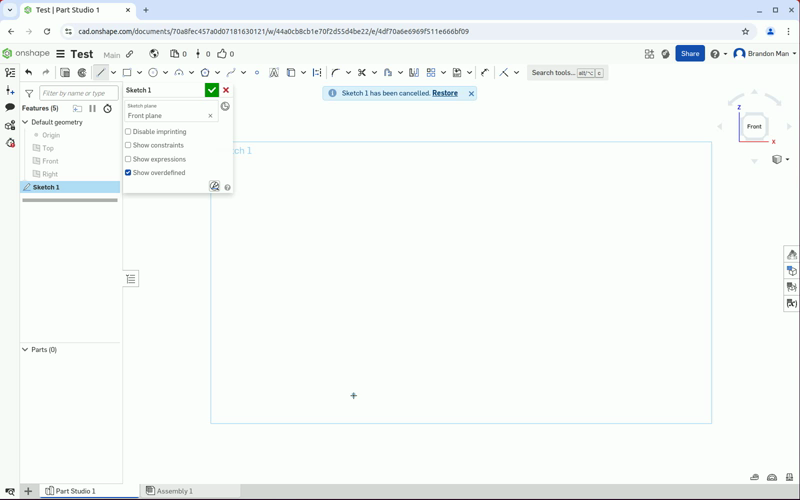
key_down(shift)
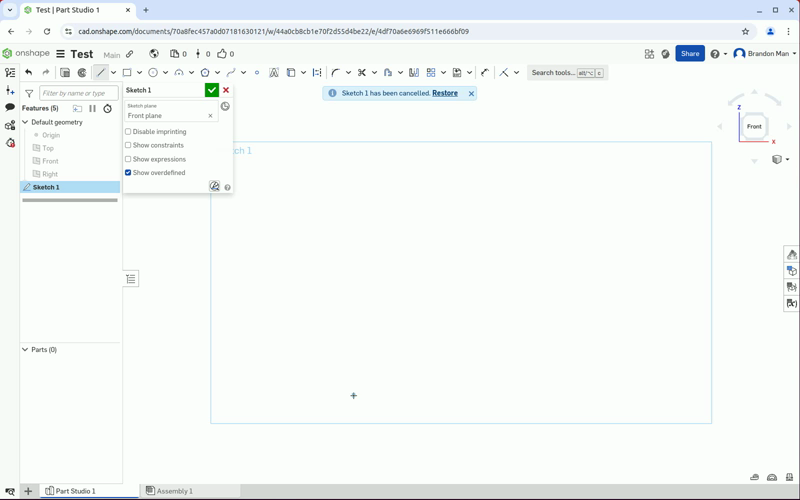
mouse_move(572, 395)
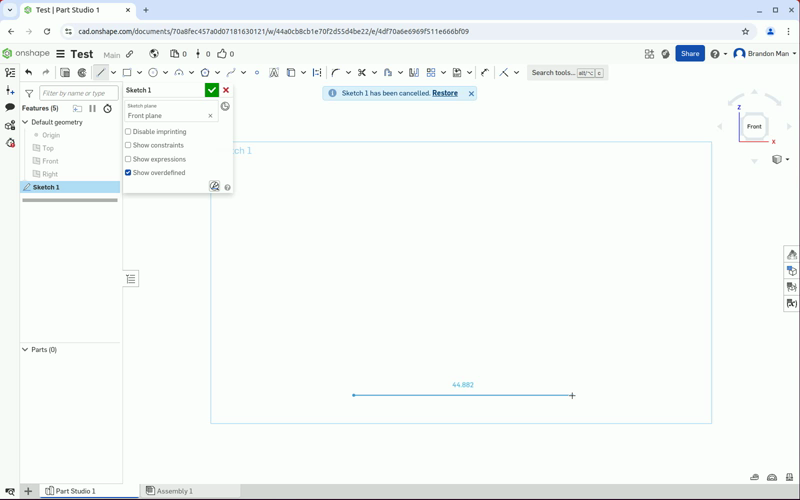
click(572, 395)
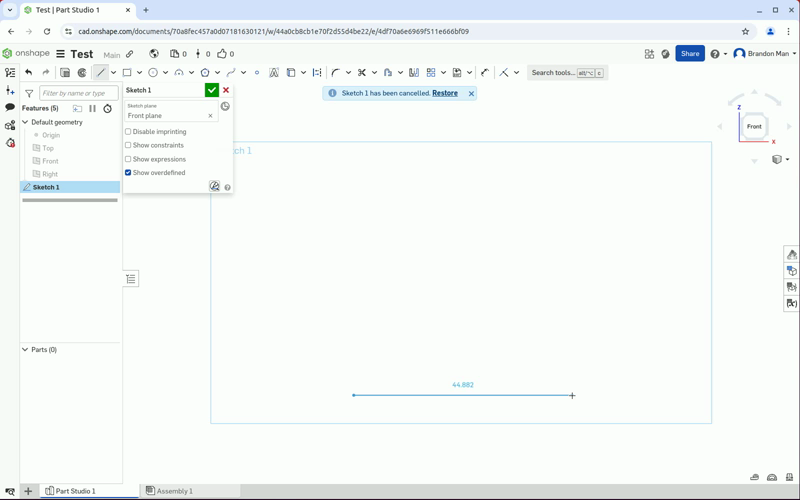
key_up(shift)
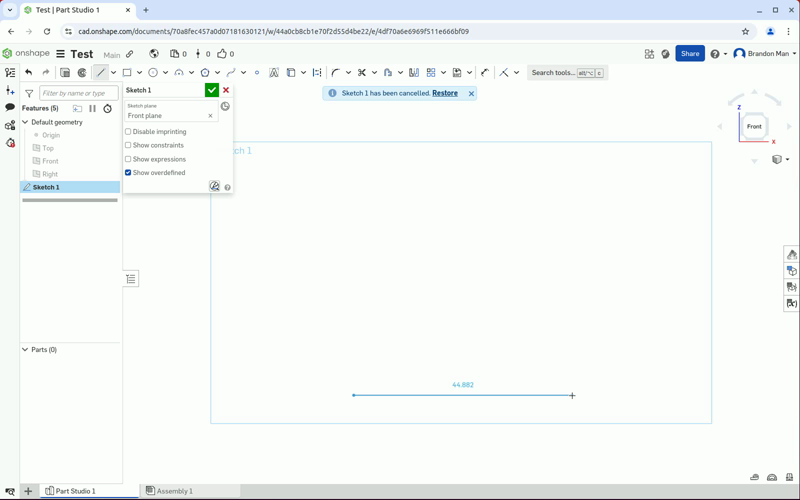
key_down(shift)
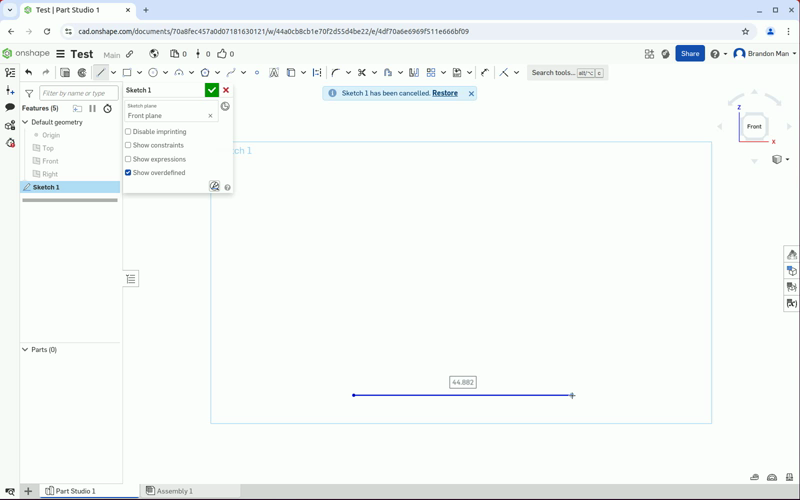
mouse_move(572, 177)
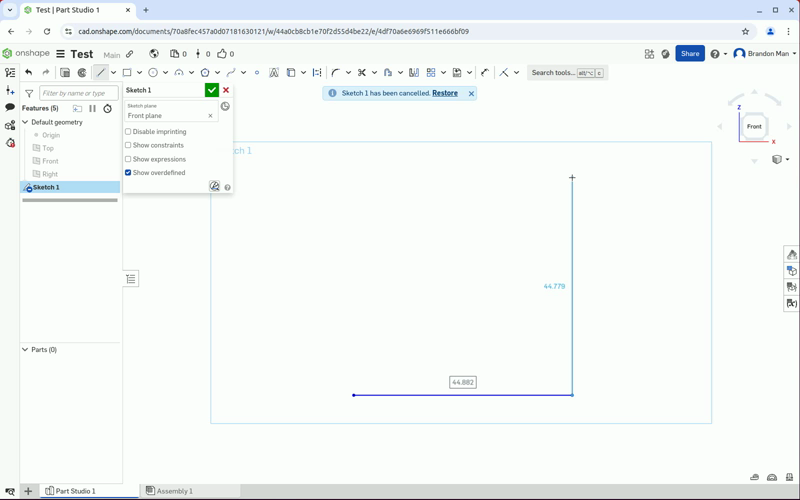
click(572, 177)
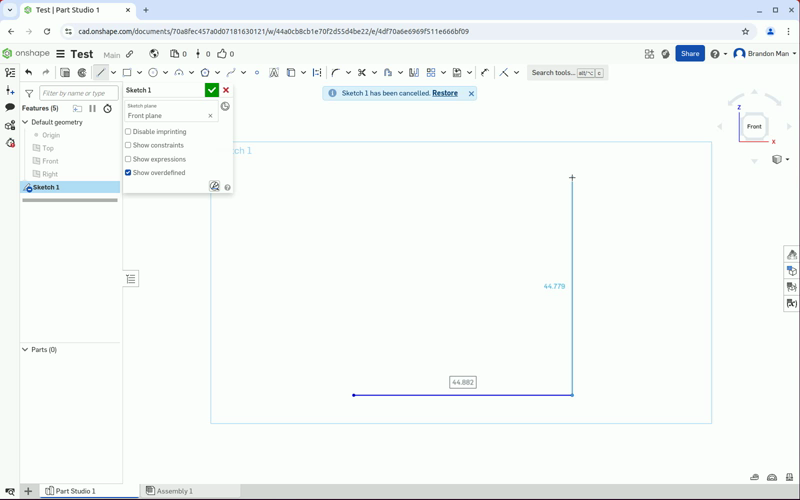
key_up(shift)
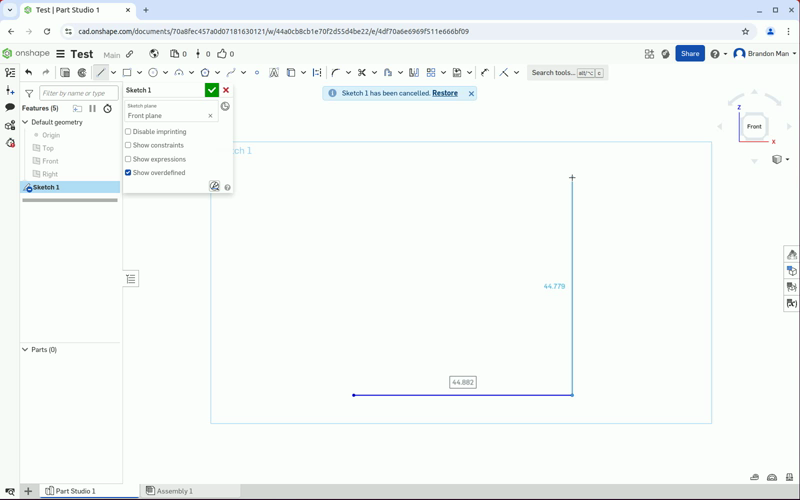
key_down(shift)
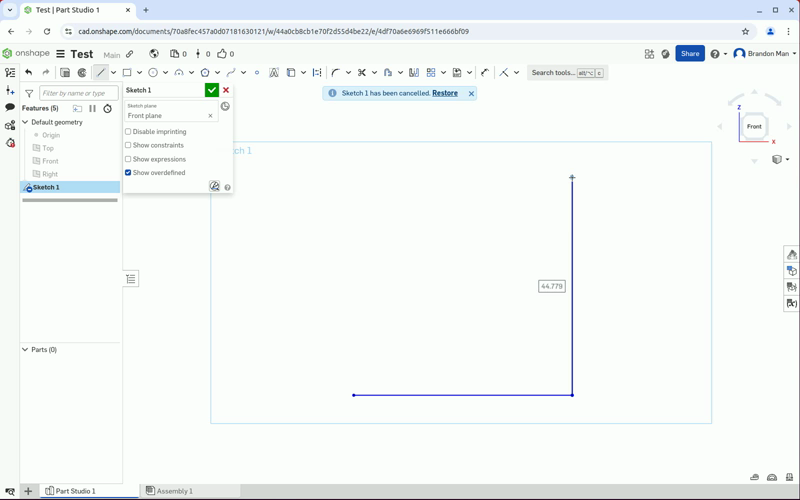
mouse_move(354, 177)
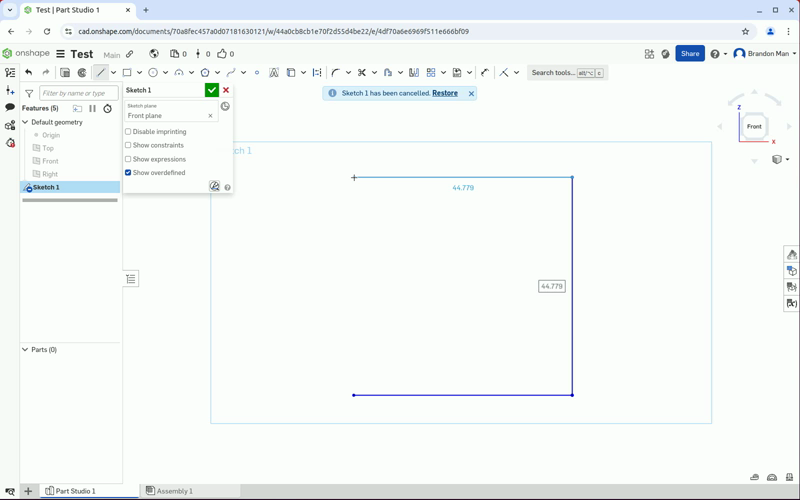
click(354, 177)
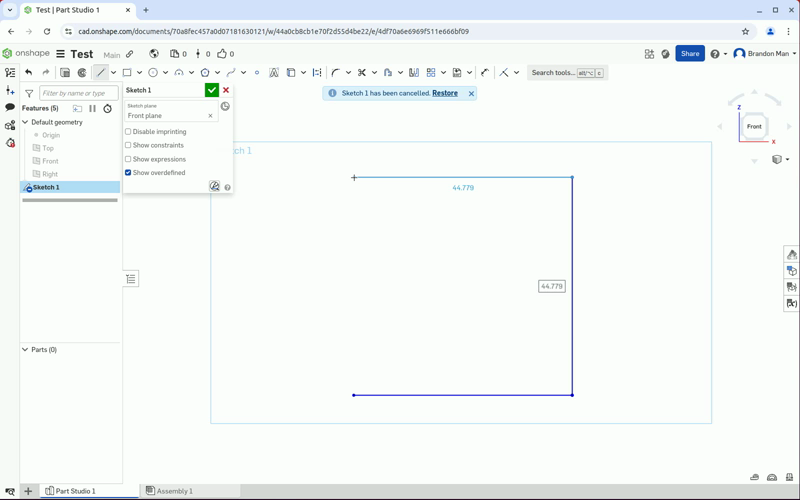
key_up(shift)
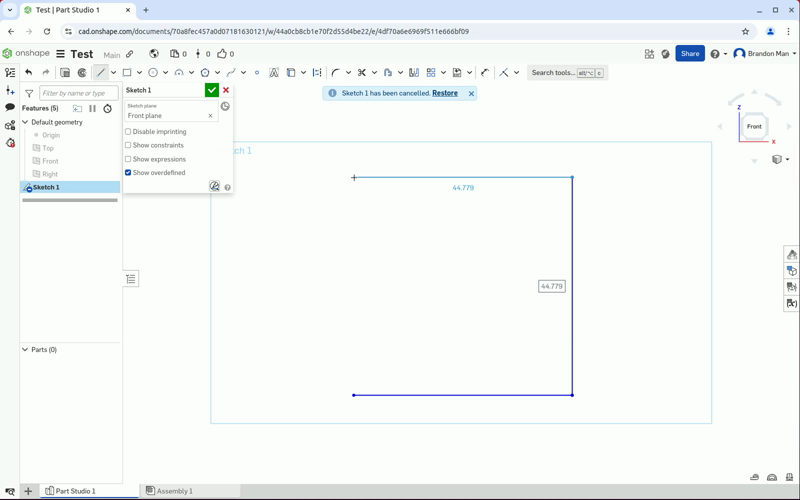
key_down(shift)
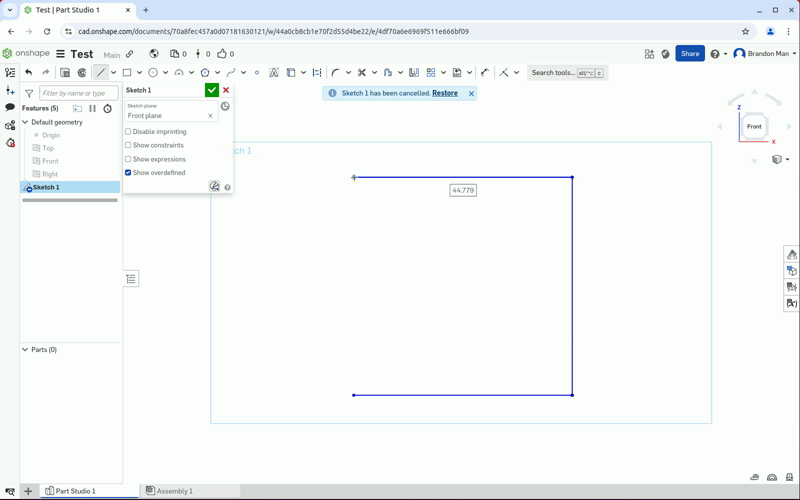
mouse_move(353, 395)
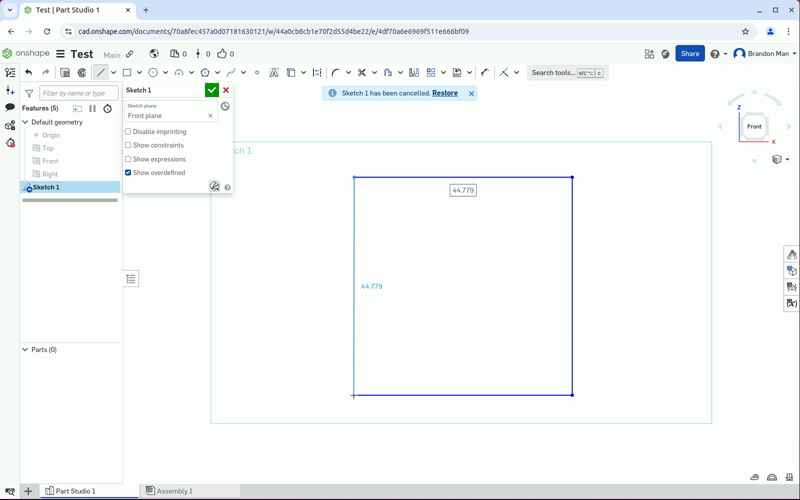
key_up(shift)
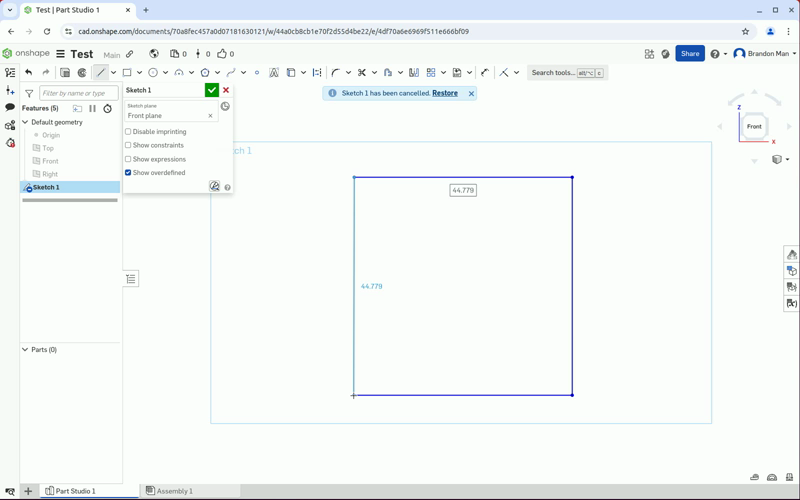
click(353, 395)
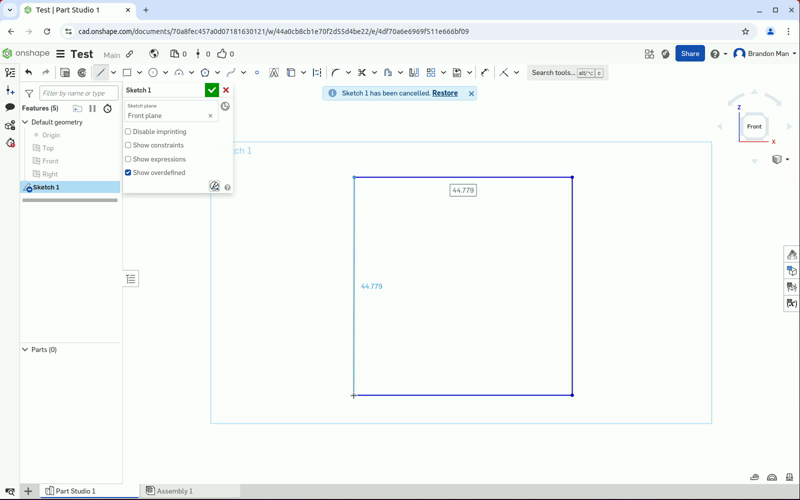
key(esc)
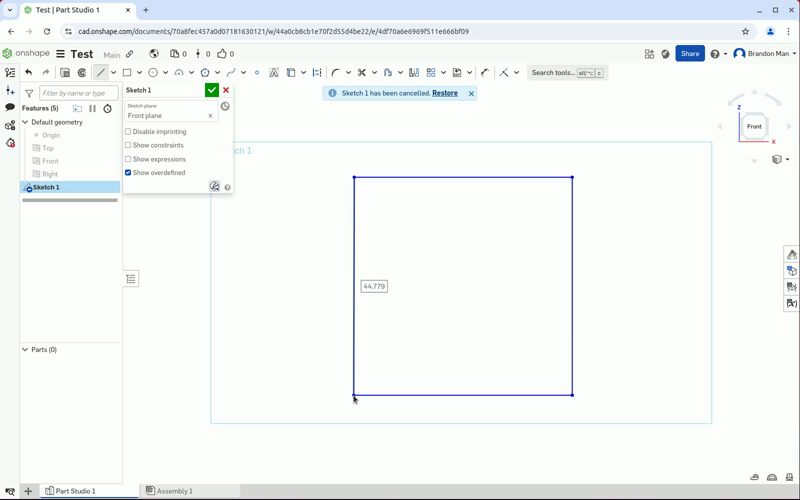
mouse_move(522, 307)
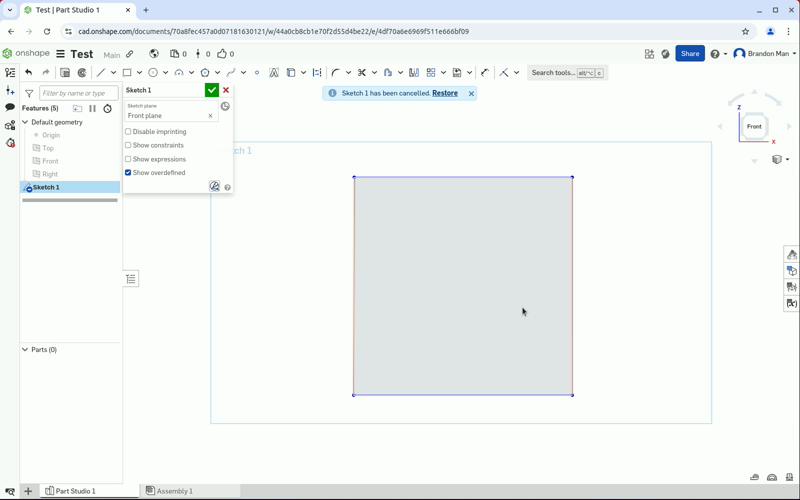
click(522, 307)
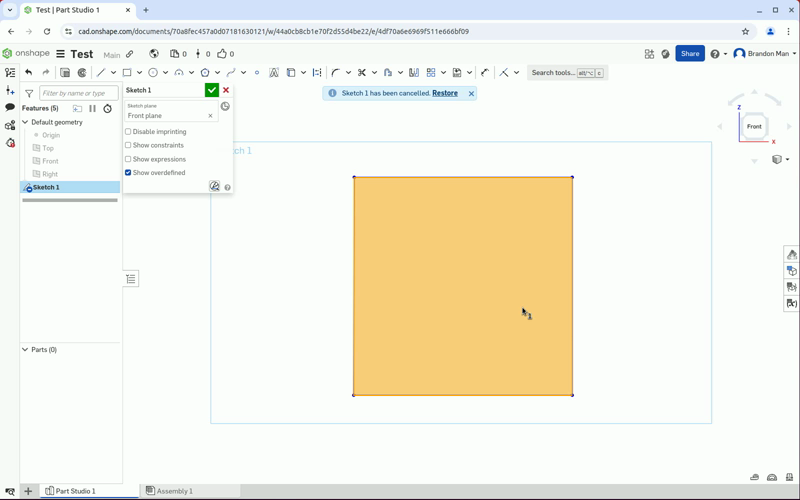
mouse_move(73, 352)
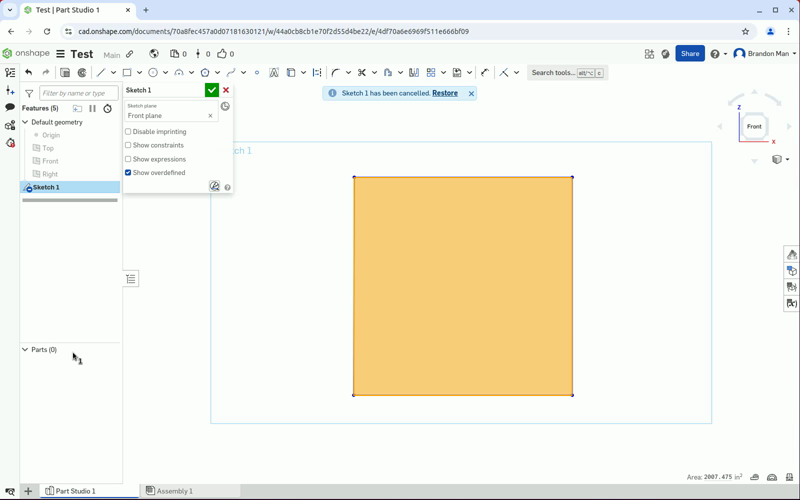
key(shift+y)
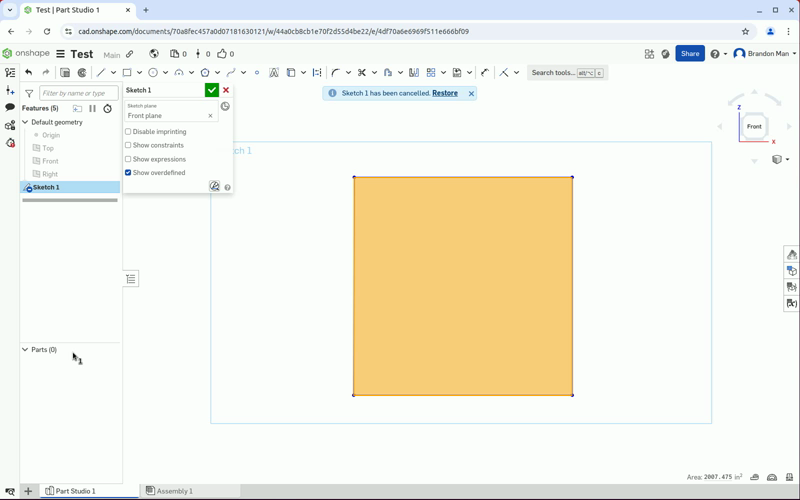
key(shift+e)
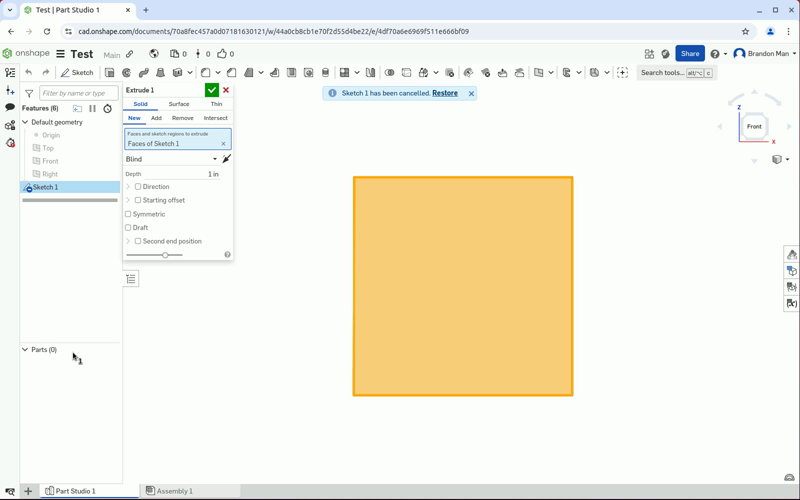
mouse_move(143, 106)
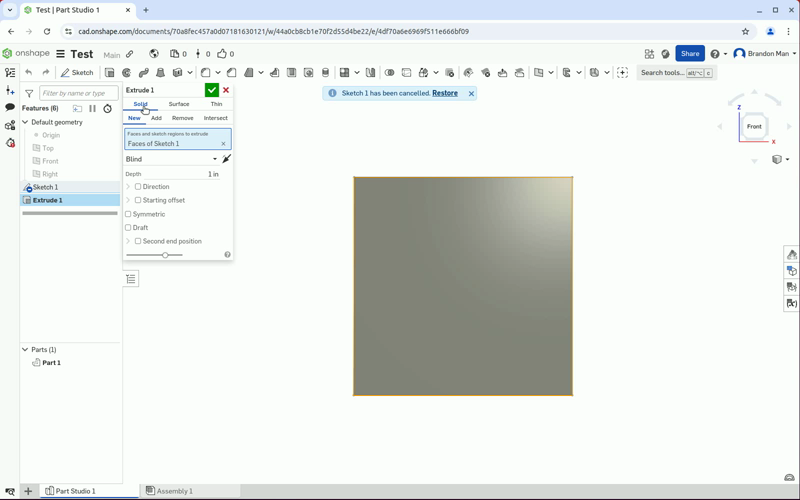
click(143, 106)
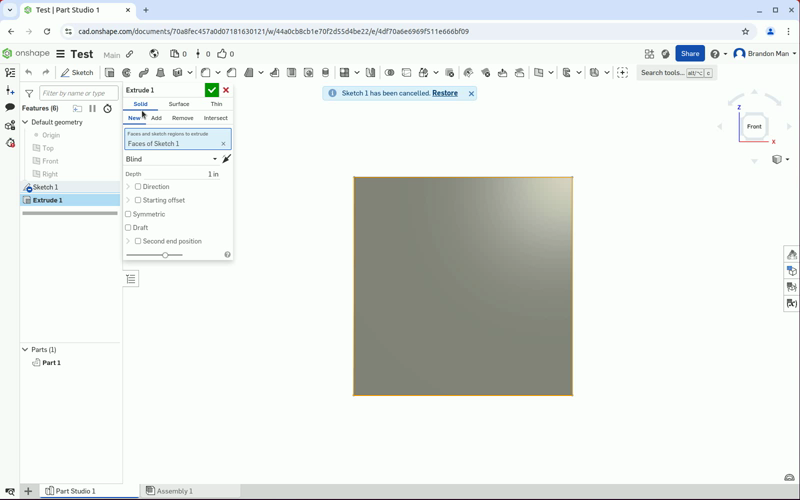
mouse_move(137, 120)
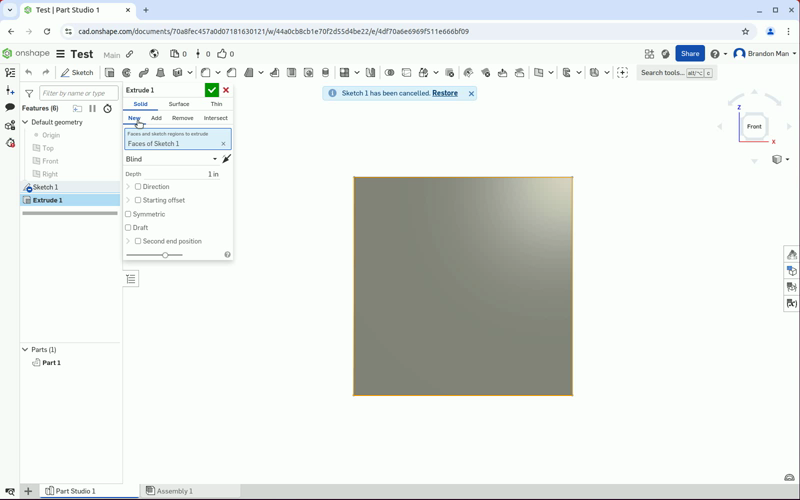
click(137, 120)
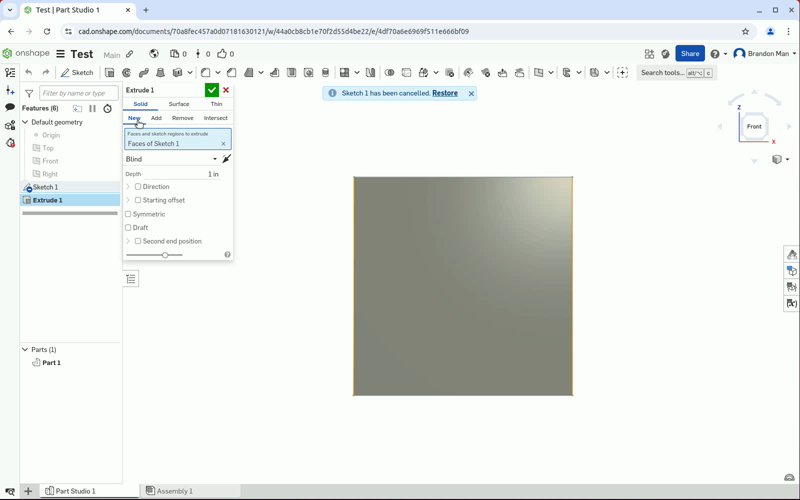
key(tab, 4)
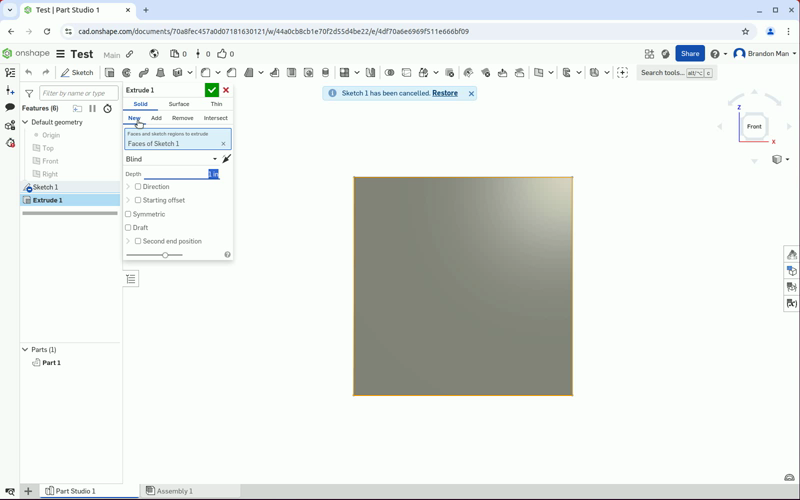
text(11.313)
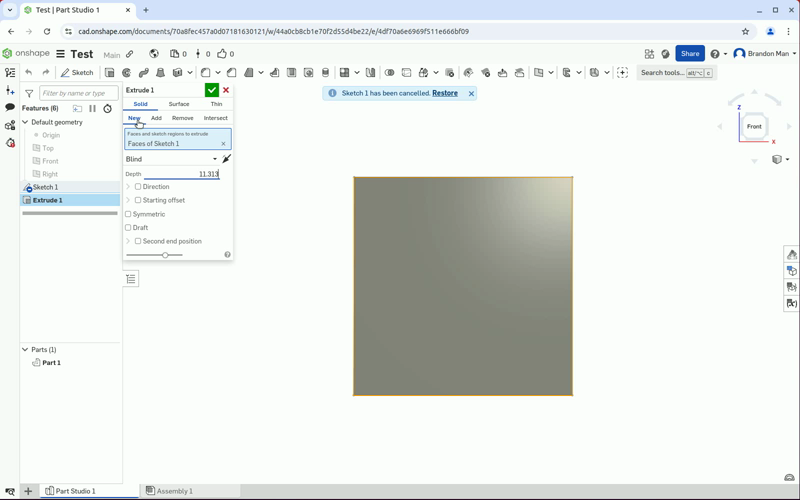
key(enter)
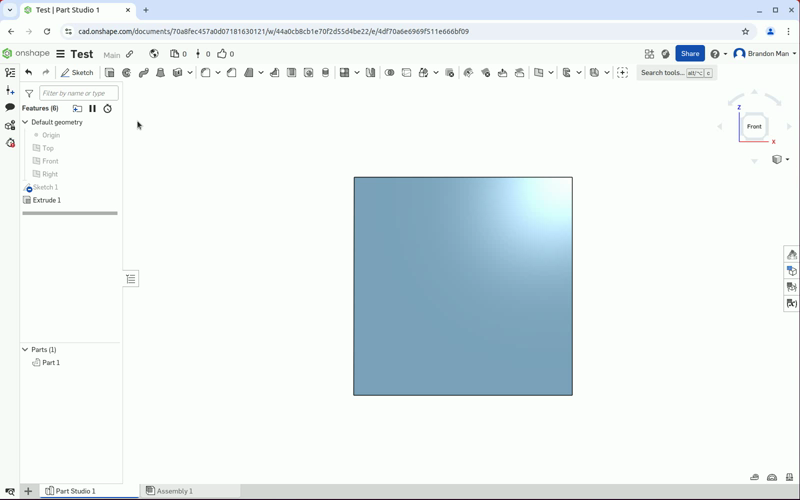
key(shift+h)
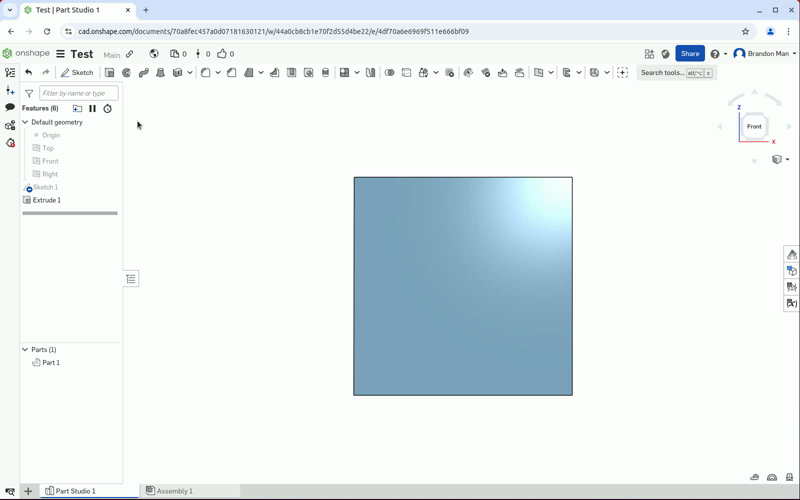
key(shift+h)
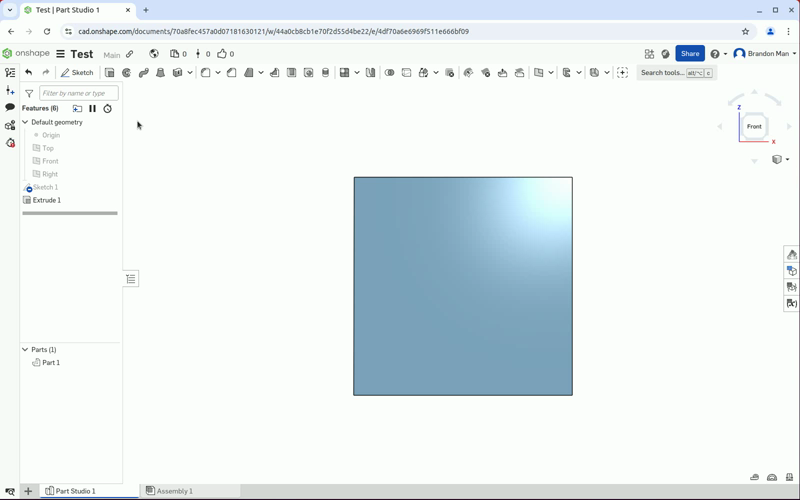
mouse_move(73, 189)
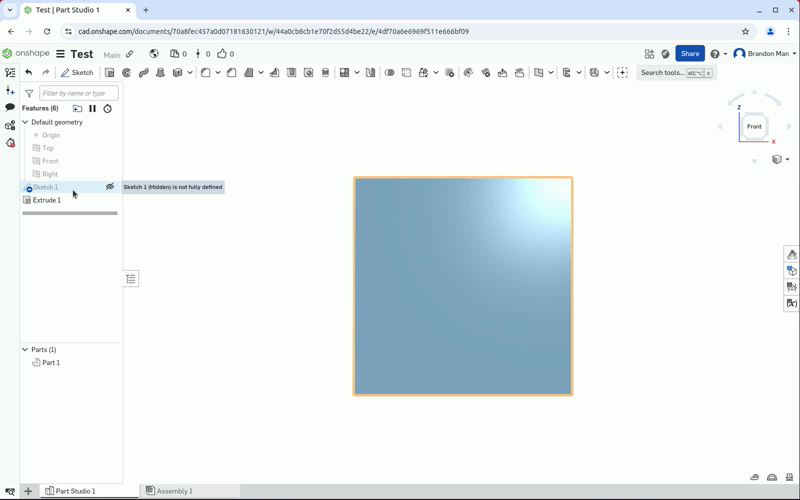
click(73, 189)
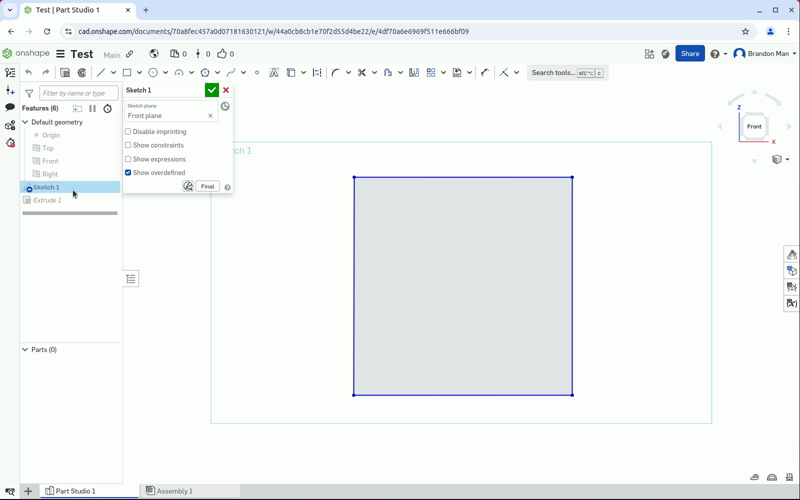
mouse_move(229, 92)
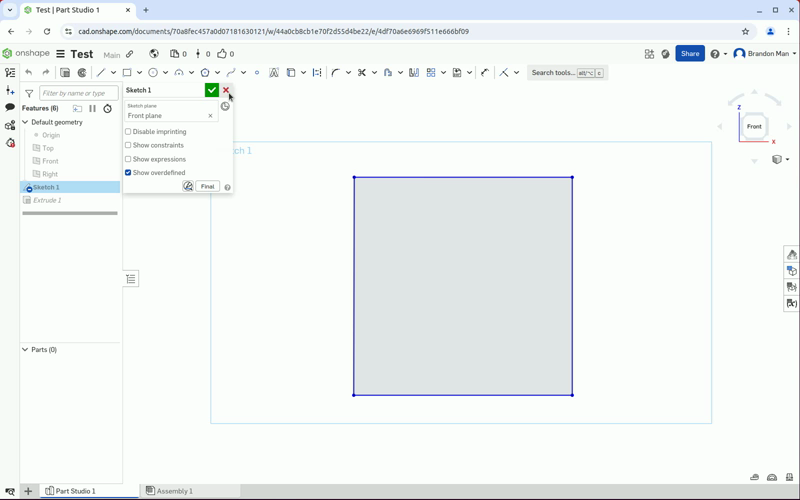
click(229, 92)
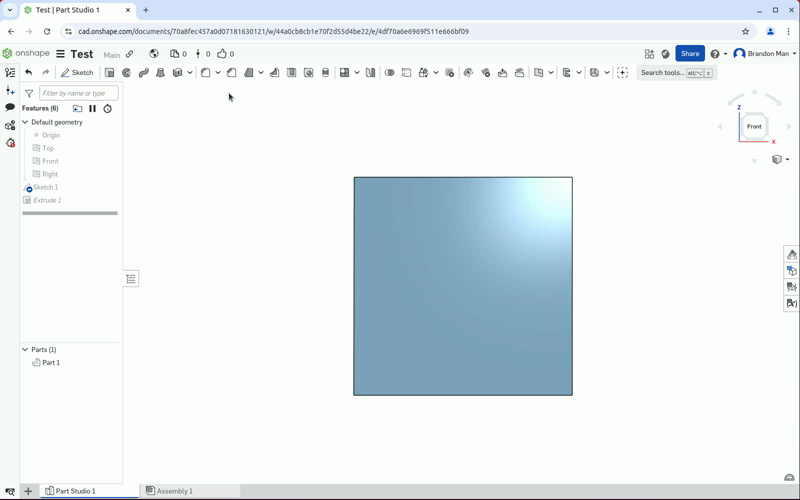
mouse_move(541, 75)
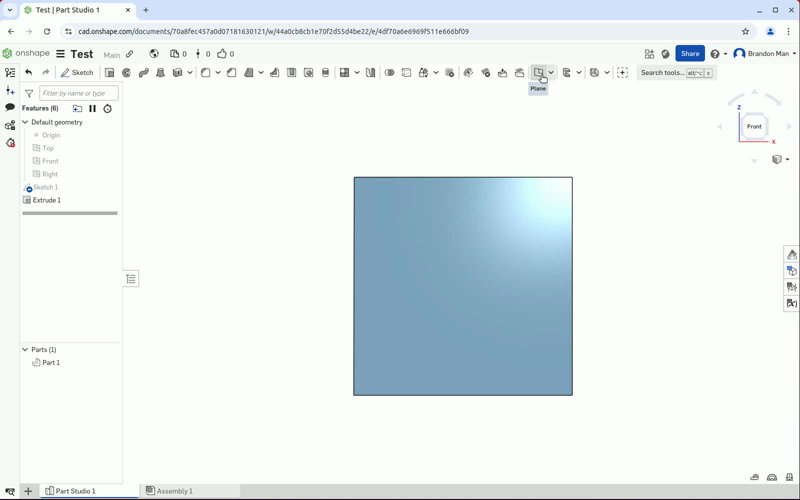
click(541, 75)
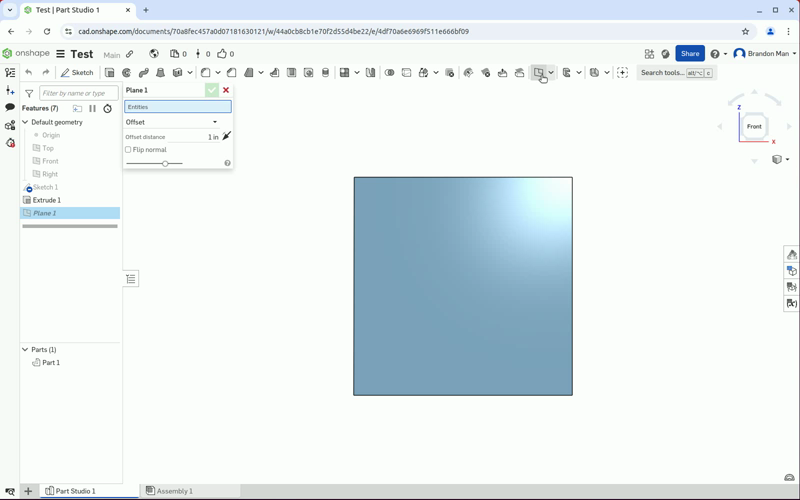
mouse_move(73, 163)
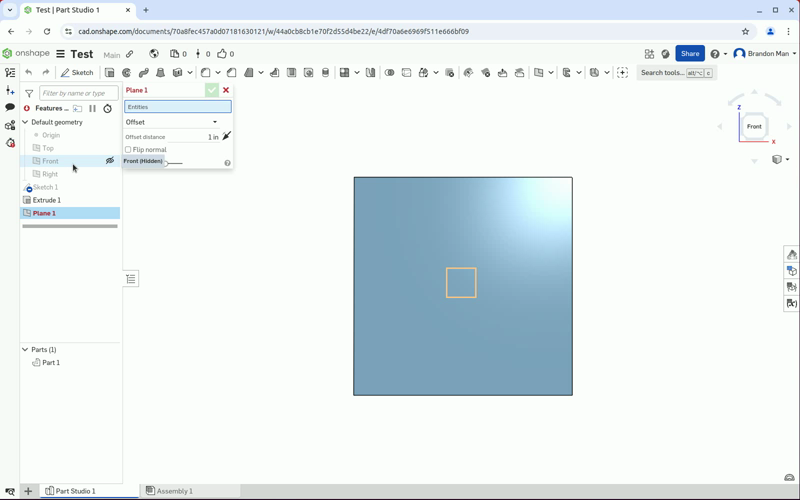
click(73, 163)
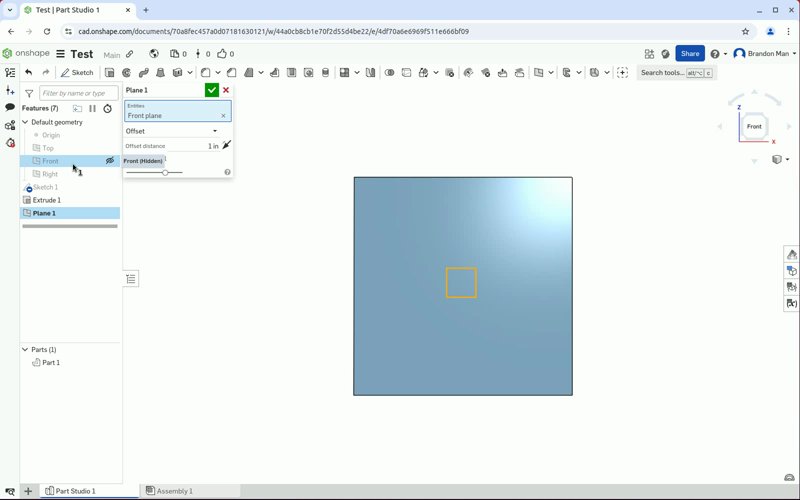
key(tab, 2)
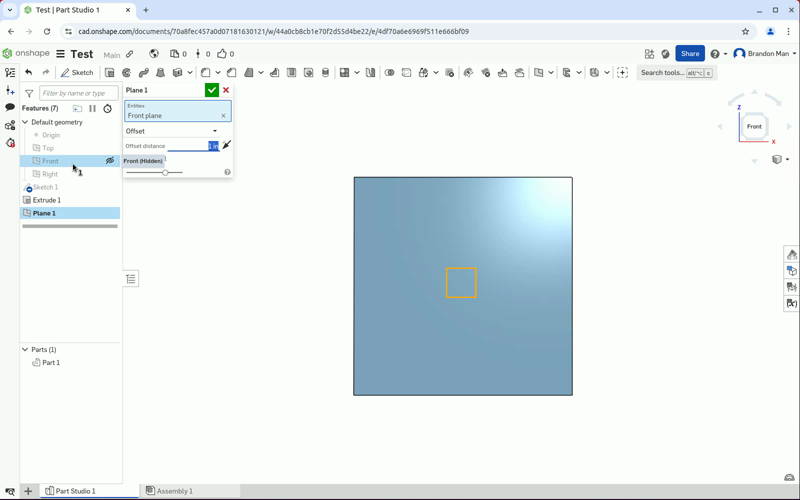
text(11.308)
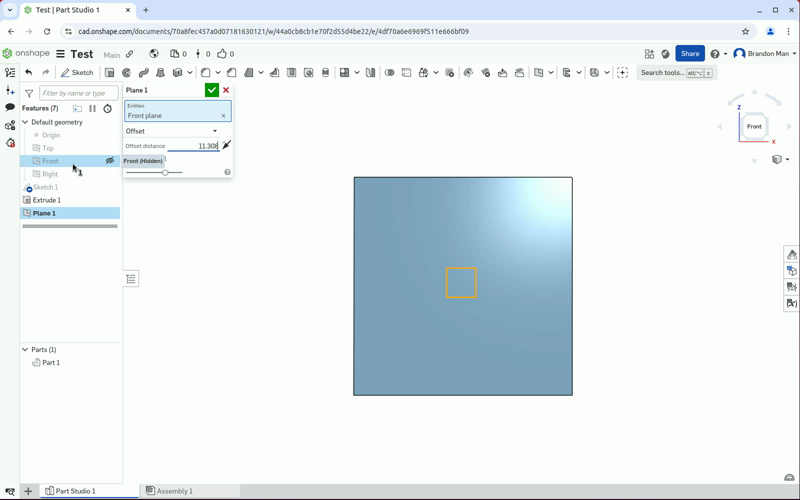
key(enter, 2)
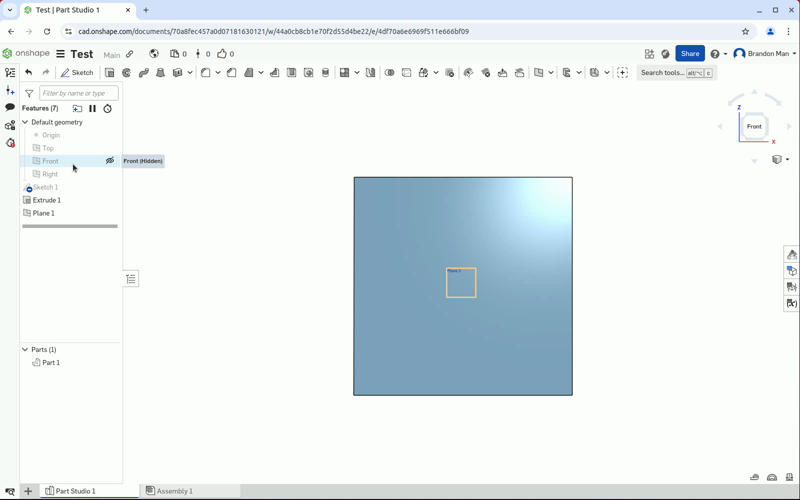
key(shift+s)
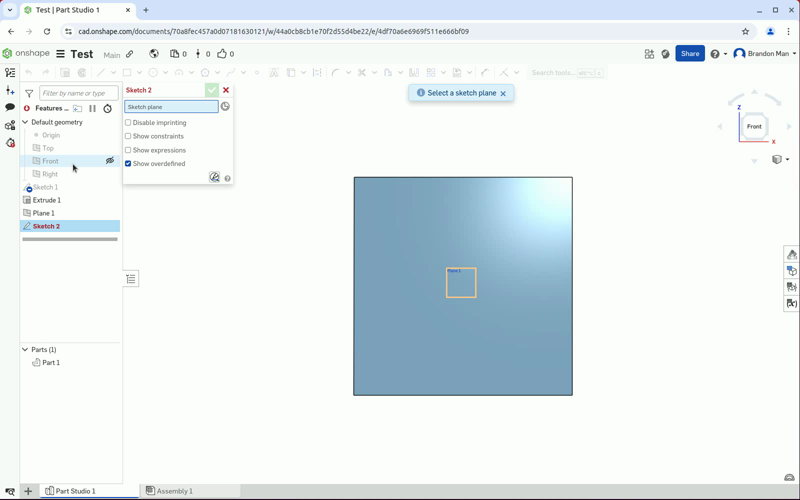
mouse_move(73, 215)
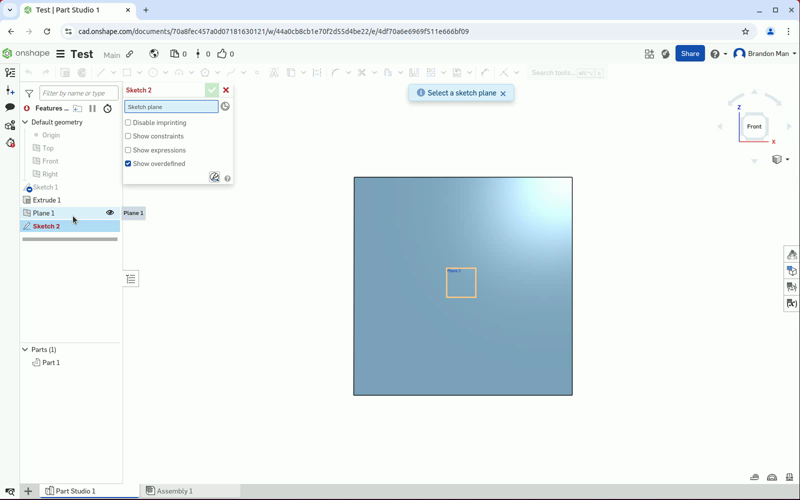
click(73, 215)
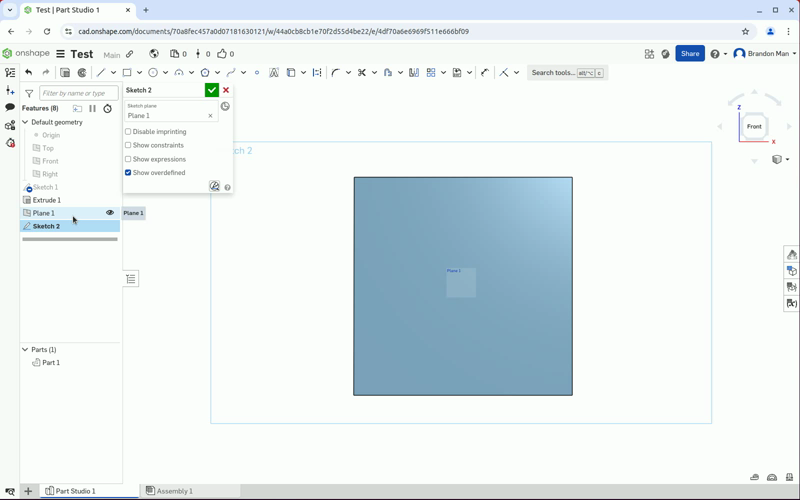
mouse_move(73, 352)
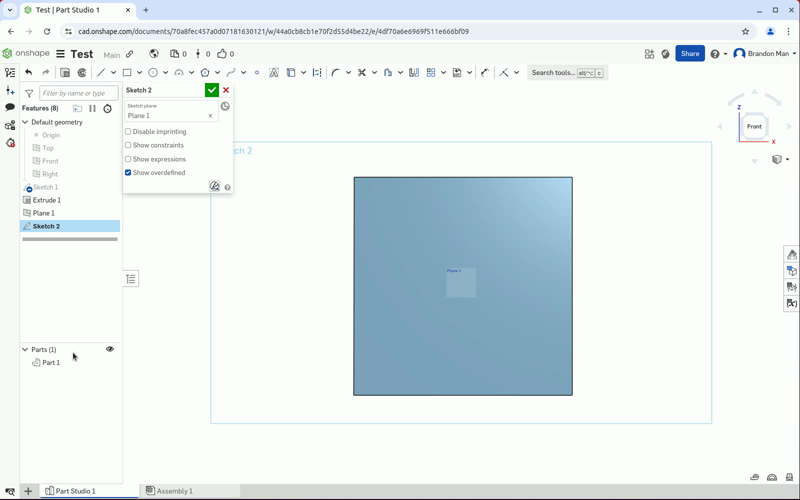
key(y)
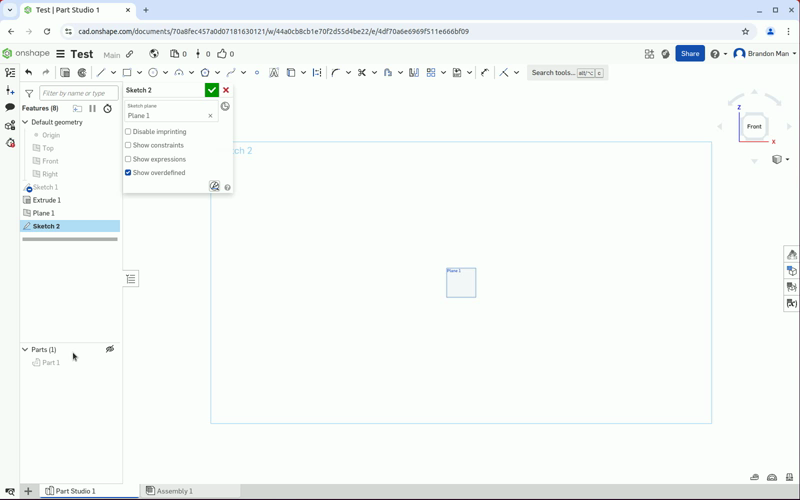
key(l)
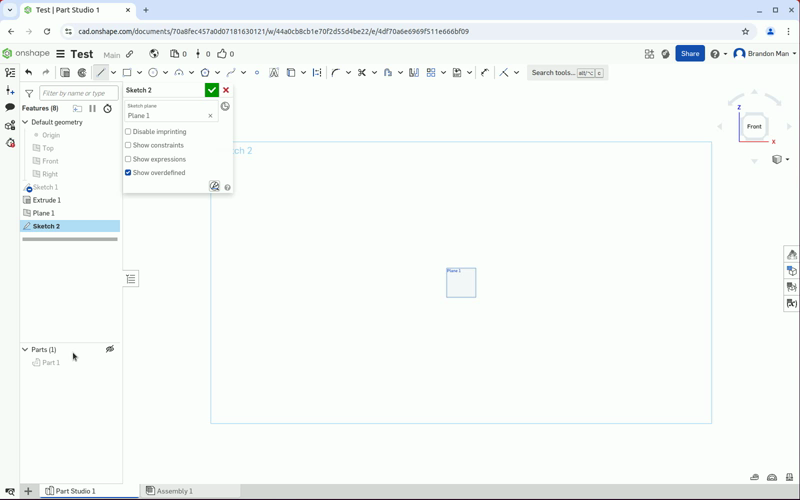
key_down(shift)
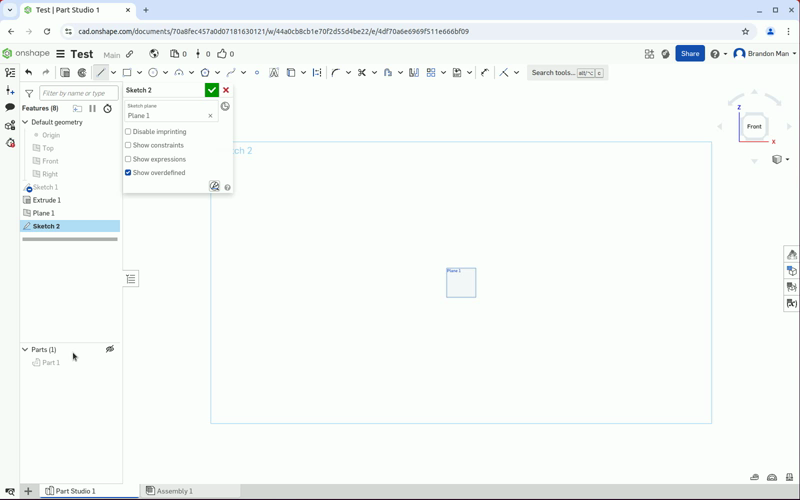
mouse_move(357, 393)
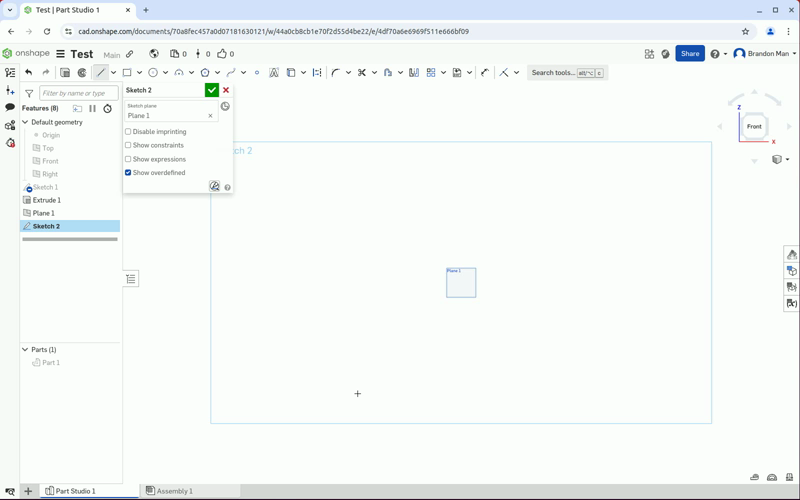
click(357, 393)
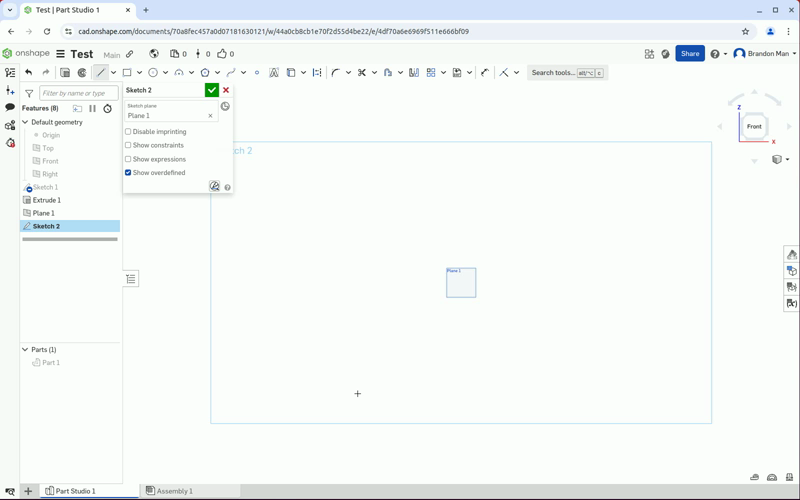
key_up(shift)
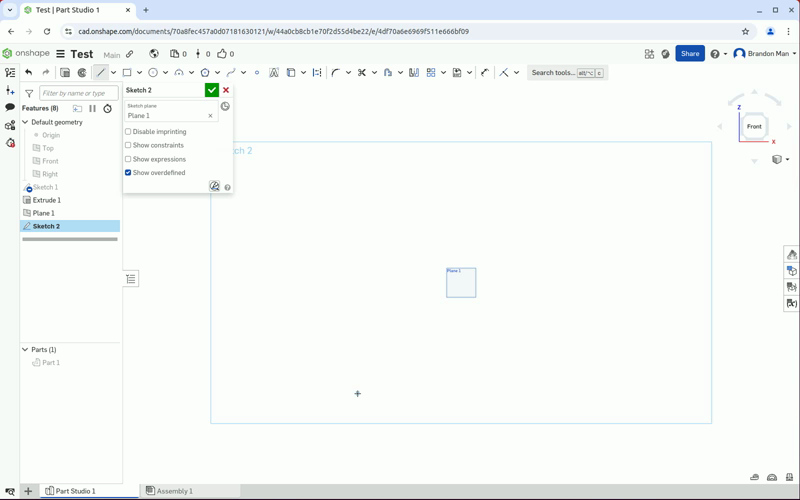
key_down(shift)
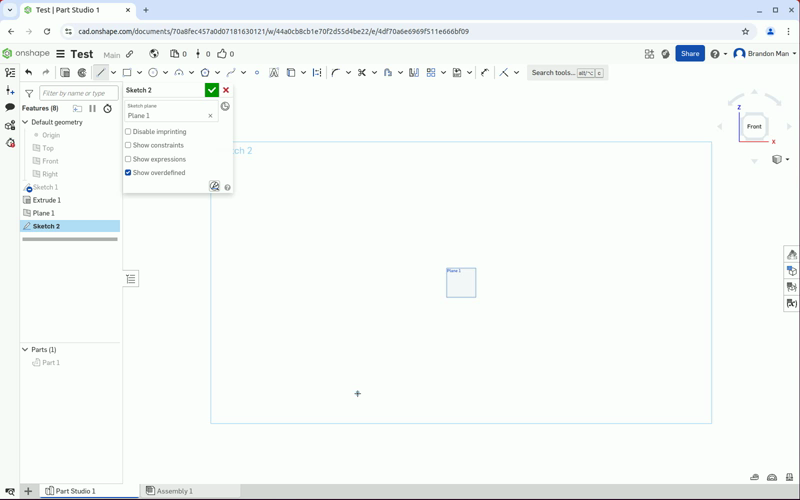
mouse_move(569, 393)
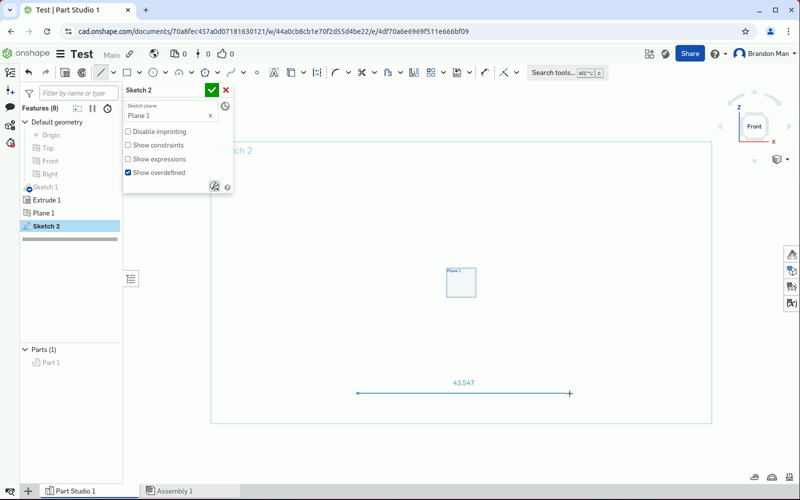
click(569, 393)
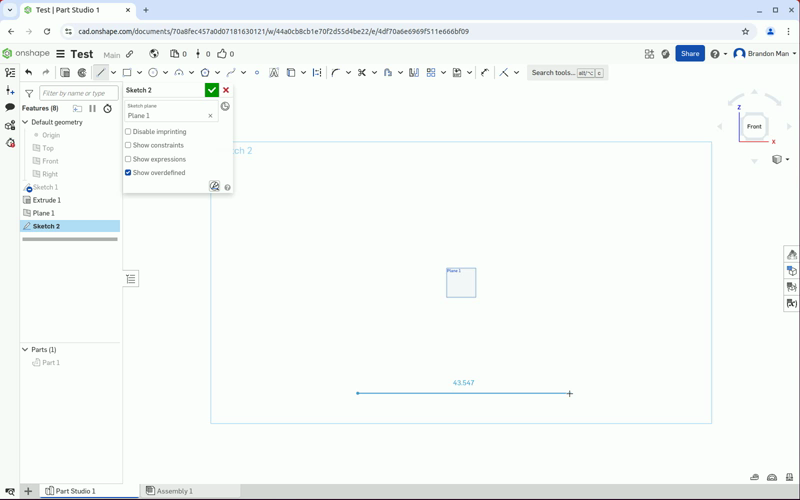
key_up(shift)
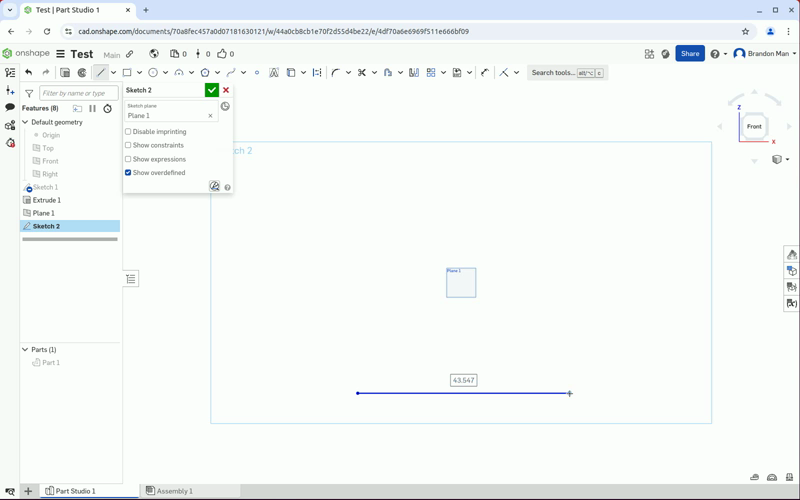
key_down(shift)
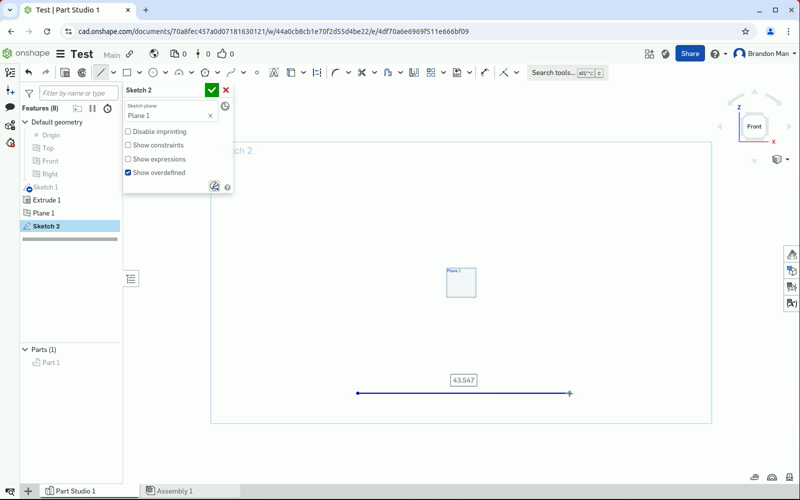
mouse_move(569, 180)
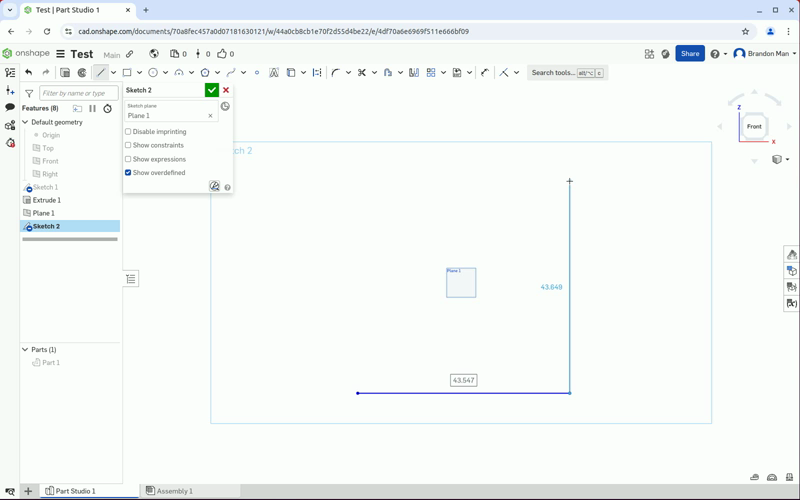
click(569, 180)
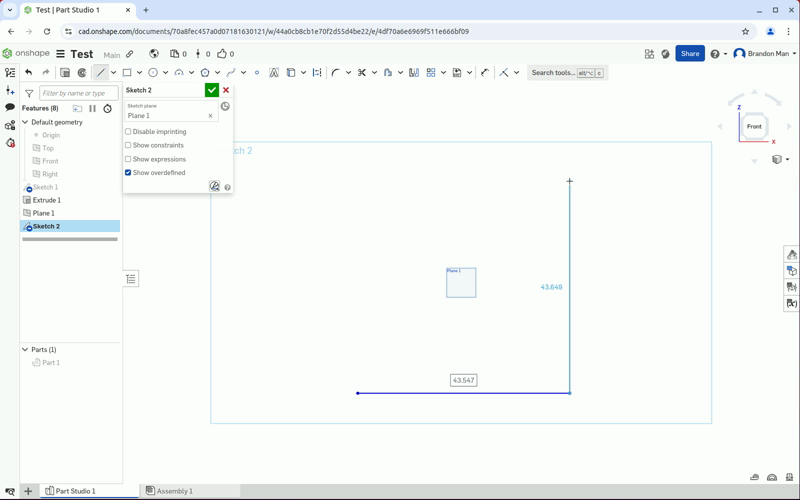
key_up(shift)
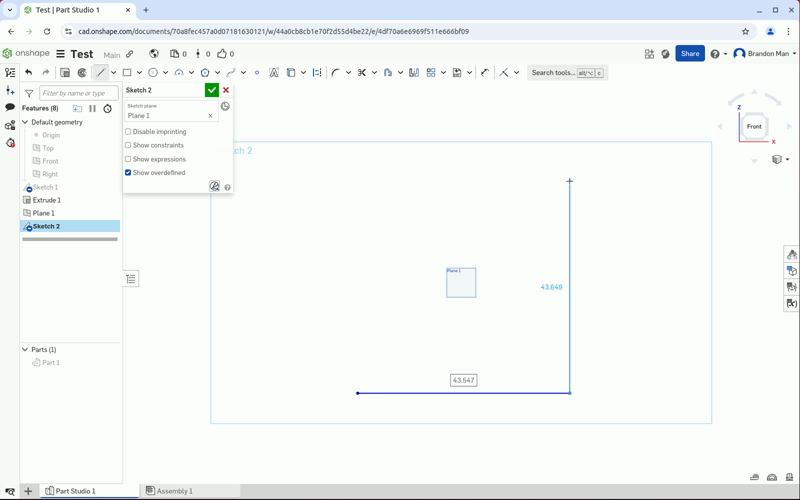
key_down(shift)
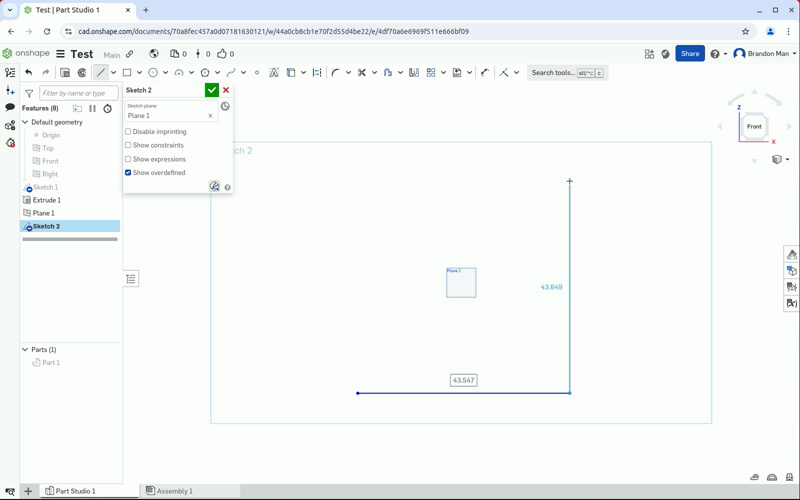
mouse_move(357, 180)
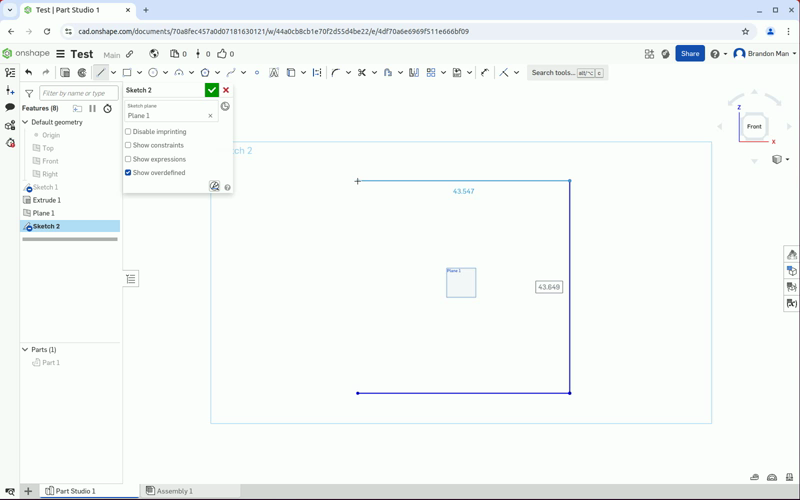
click(357, 180)
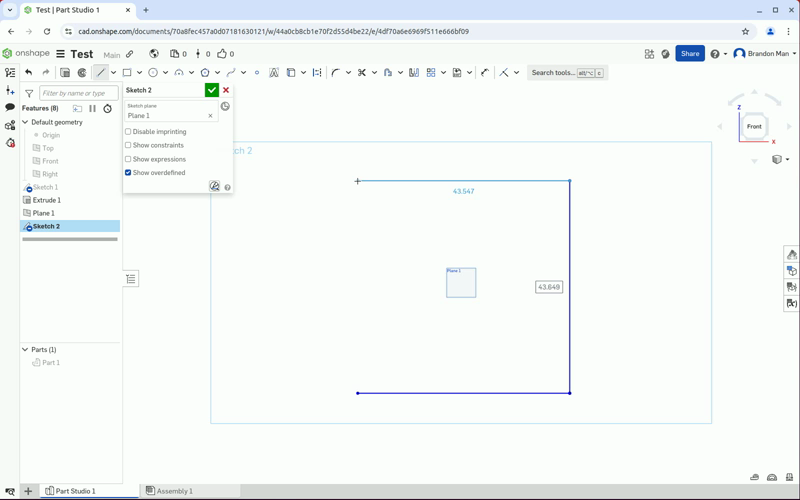
key_up(shift)
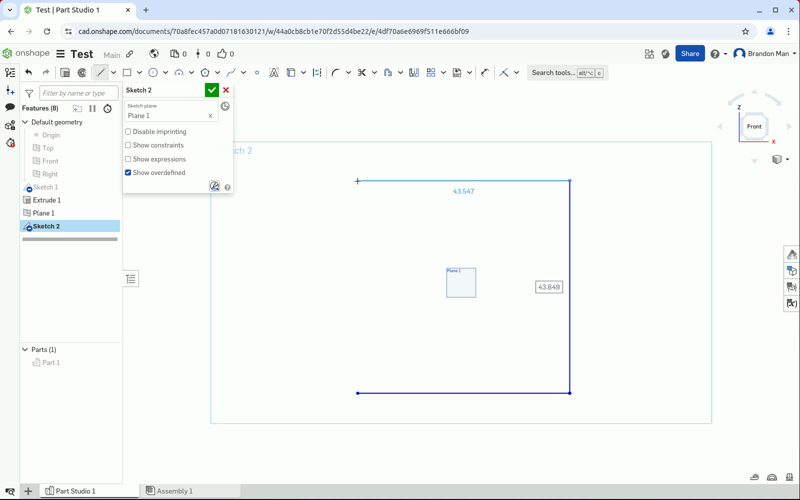
key_down(shift)
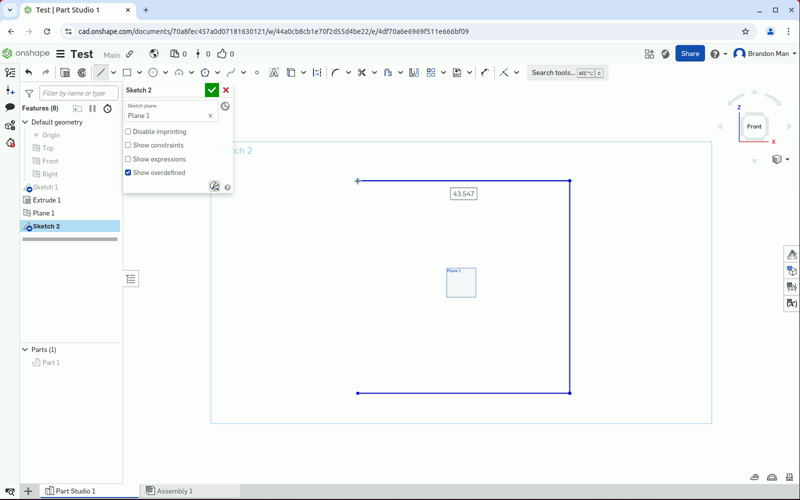
mouse_move(357, 393)
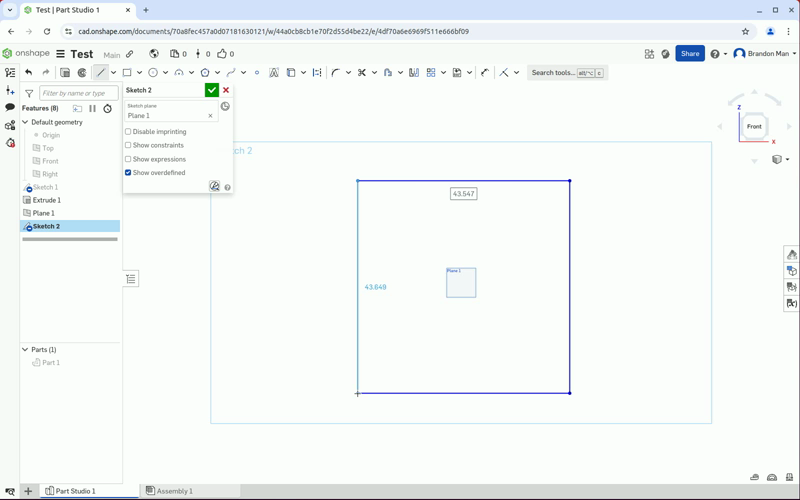
key_up(shift)
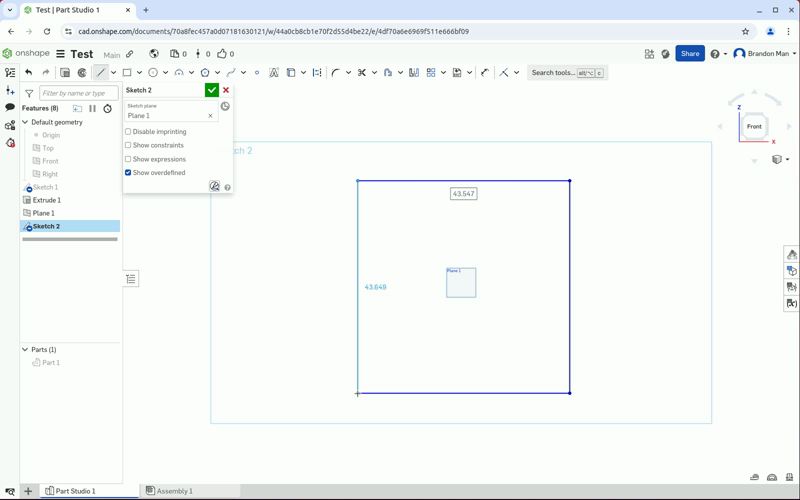
click(357, 393)
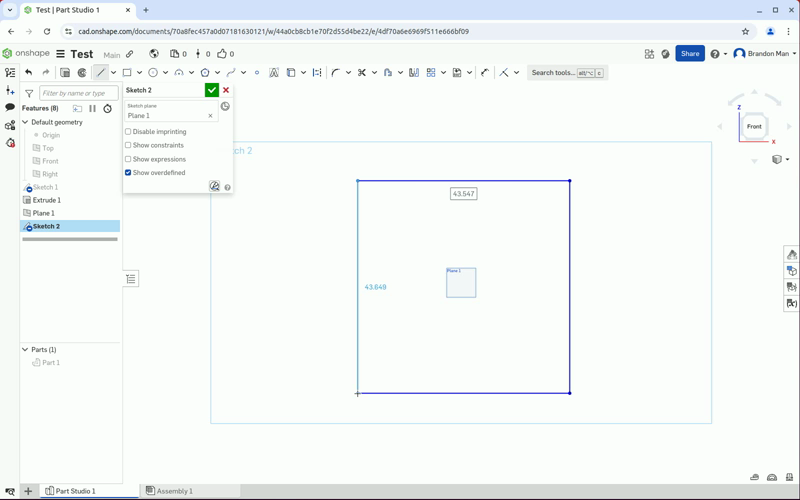
key(esc)
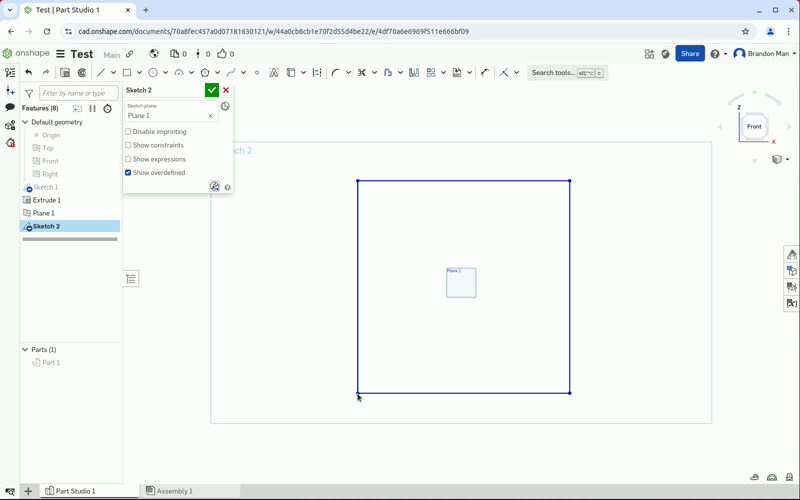
mouse_move(417, 303)
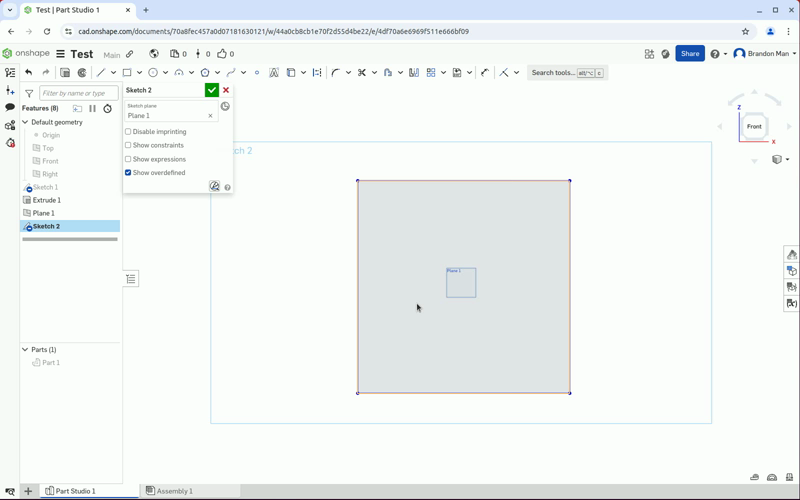
click(417, 303)
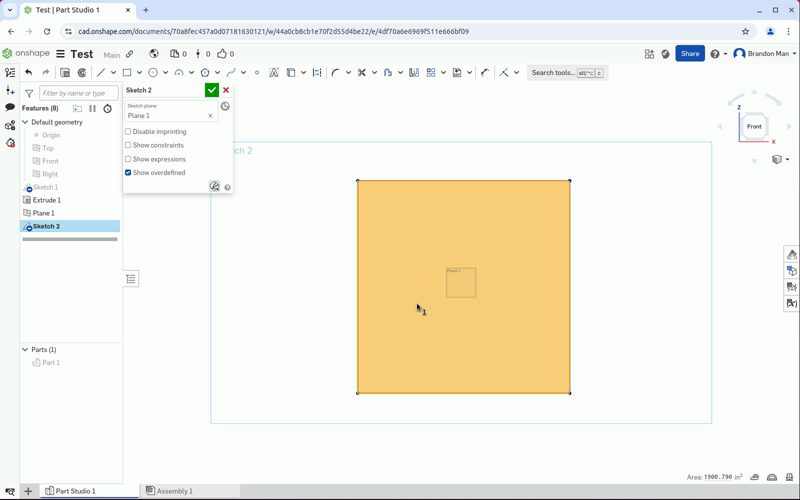
mouse_move(73, 352)
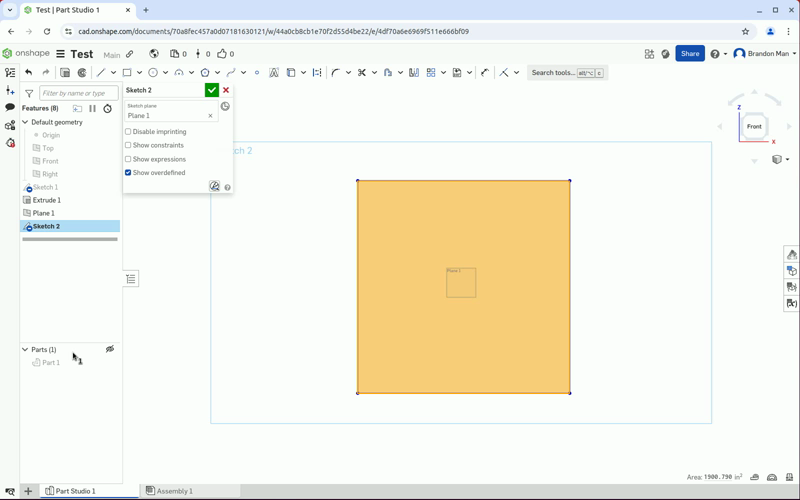
key(shift+y)
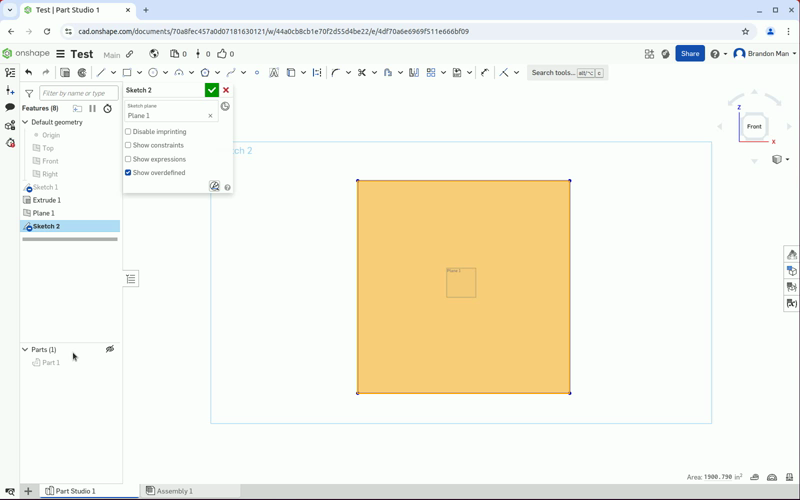
key(shift+e)
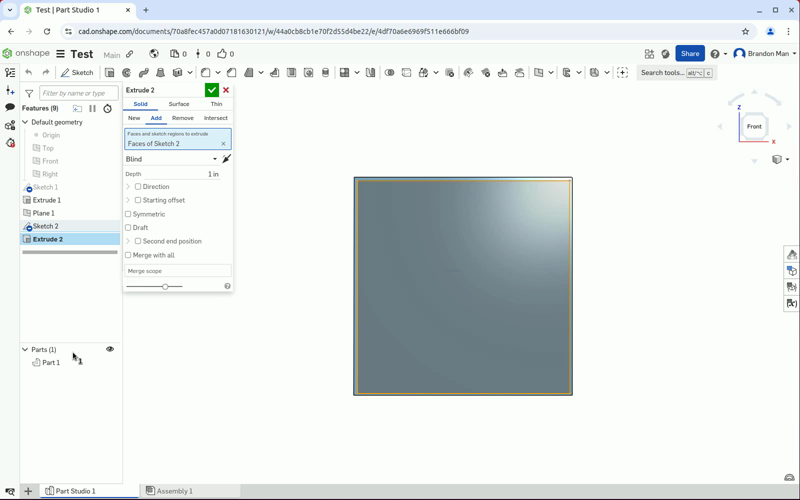
mouse_move(143, 106)
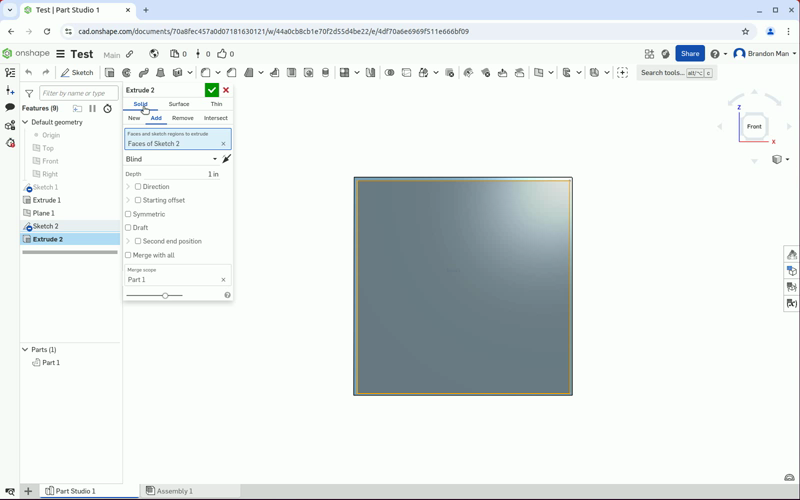
click(143, 106)
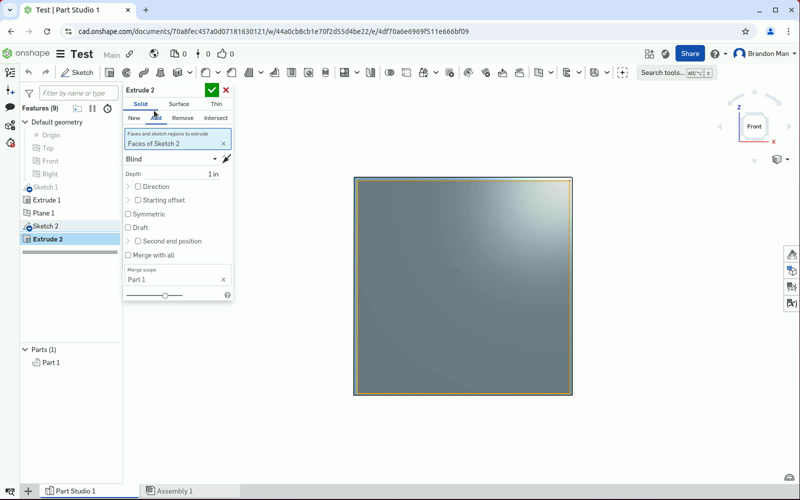
mouse_move(186, 120)
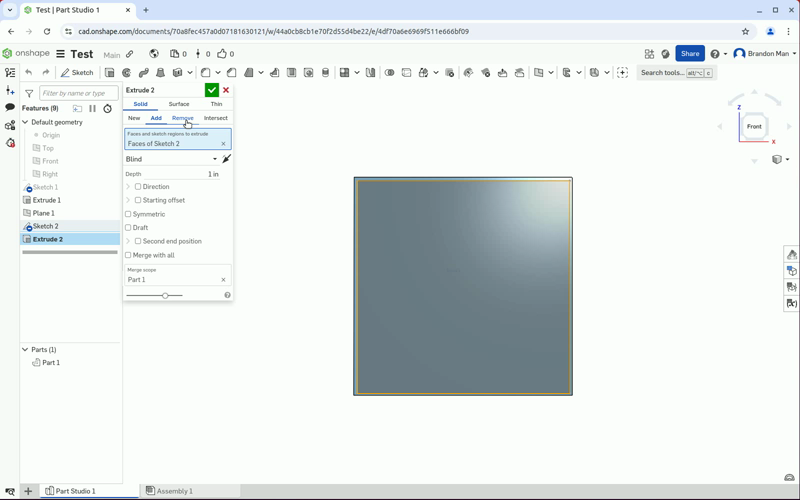
click(186, 120)
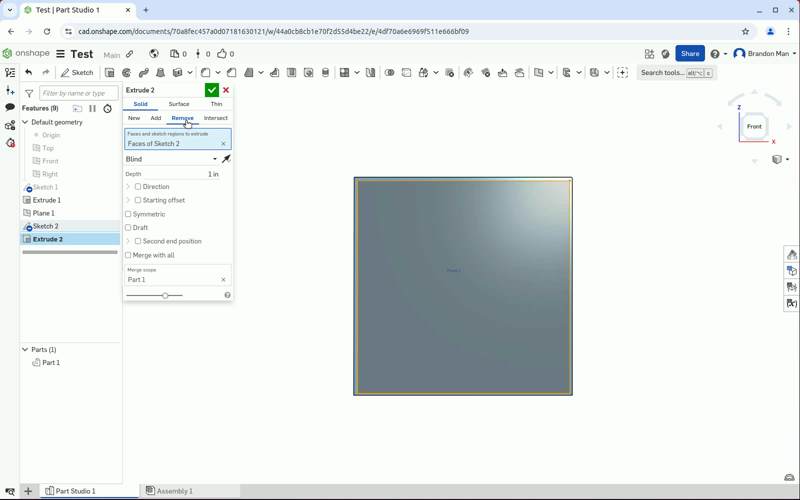
key(tab, 4)
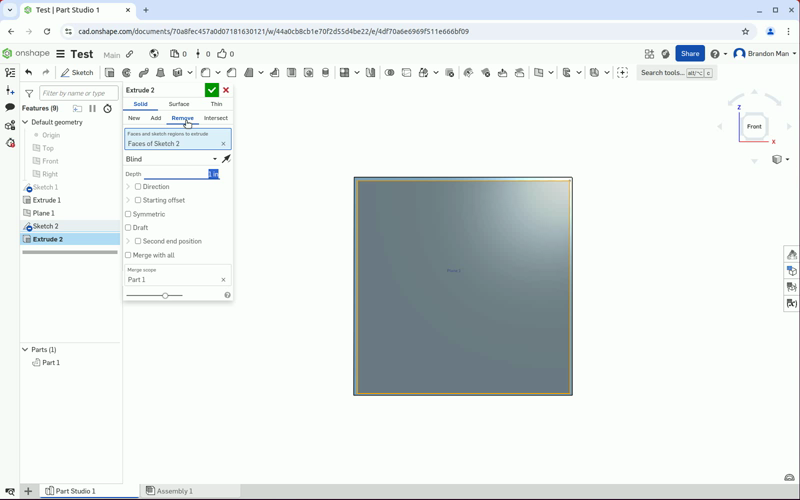
text(8.906)
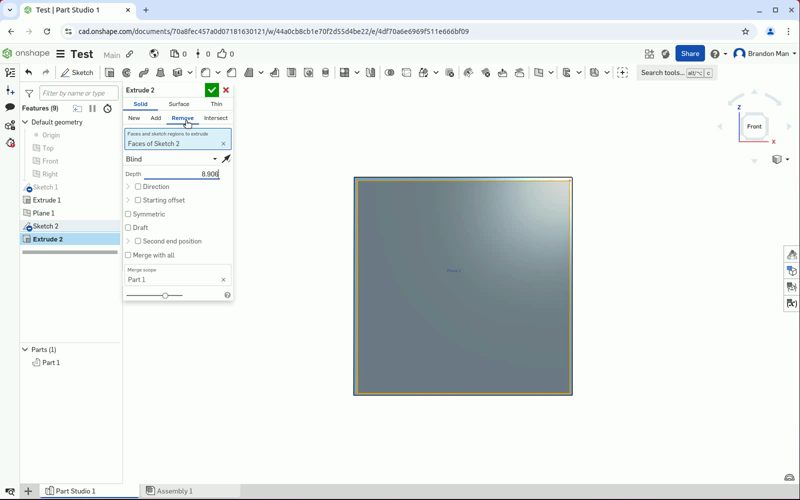
key(tab, 6)
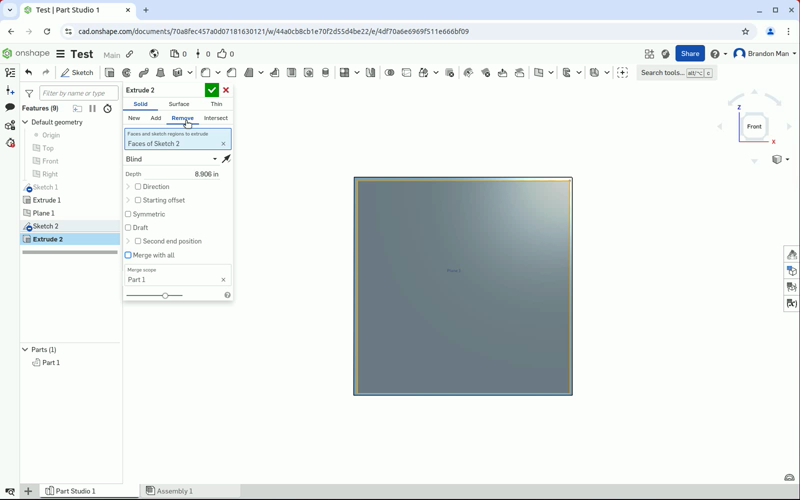
key(space)
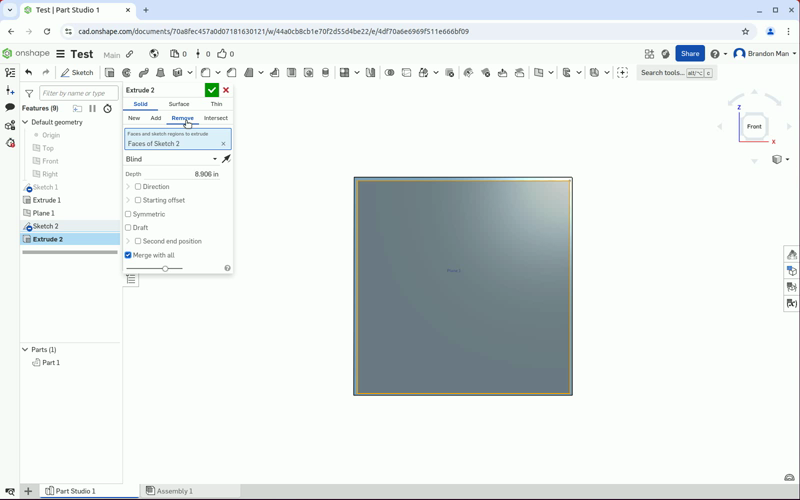
key(enter)
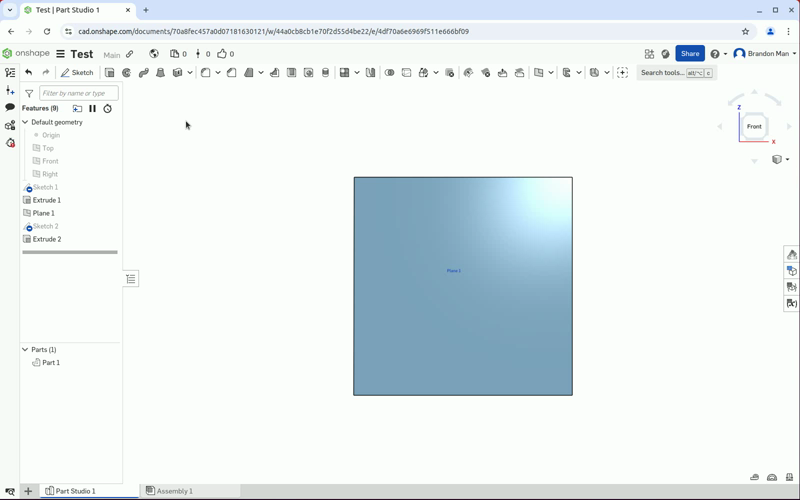
key(shift+h)
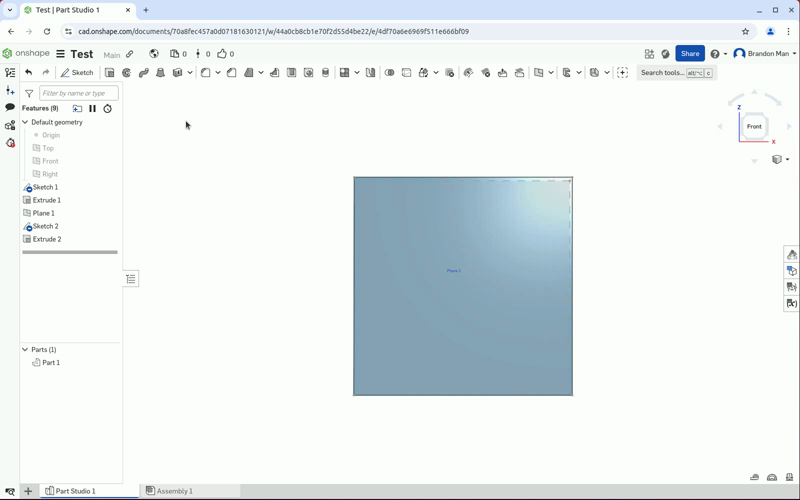
key(shift+h)
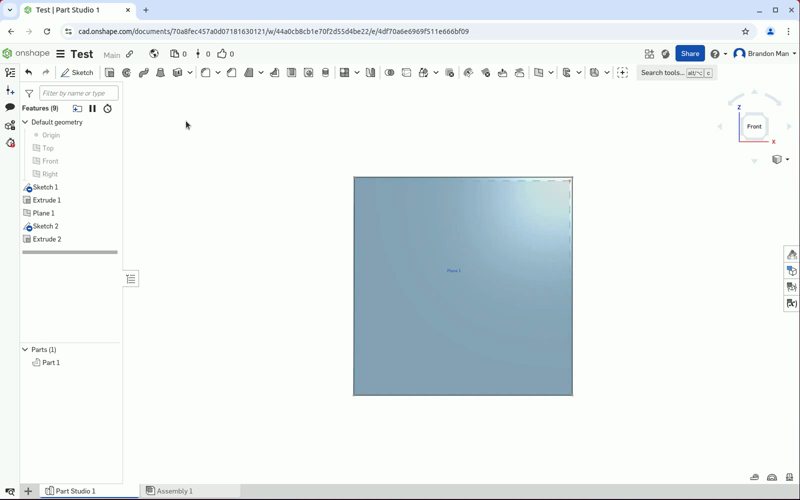
key(shift+7)
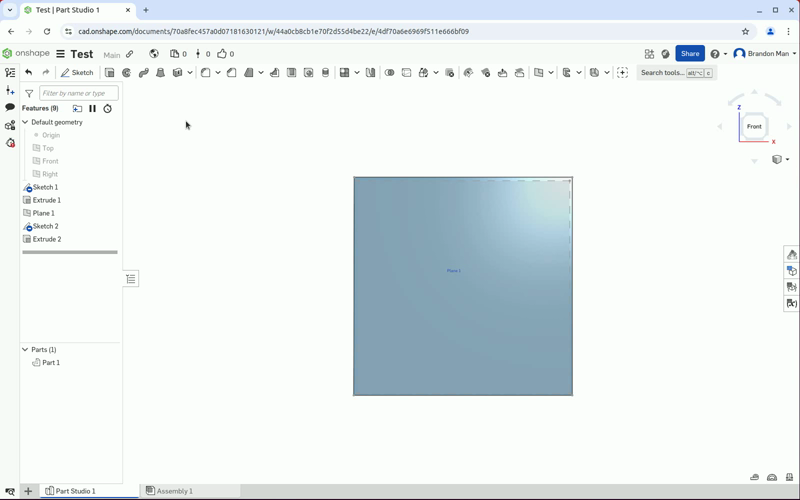
key(left, 2)
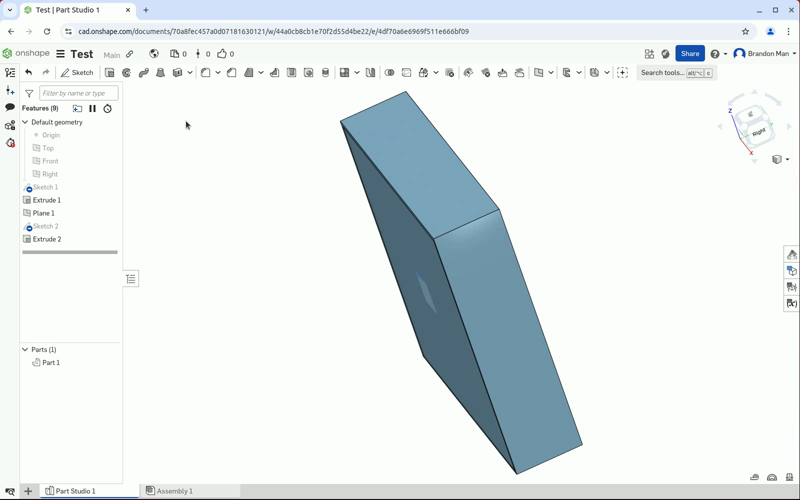
key(down, 2)
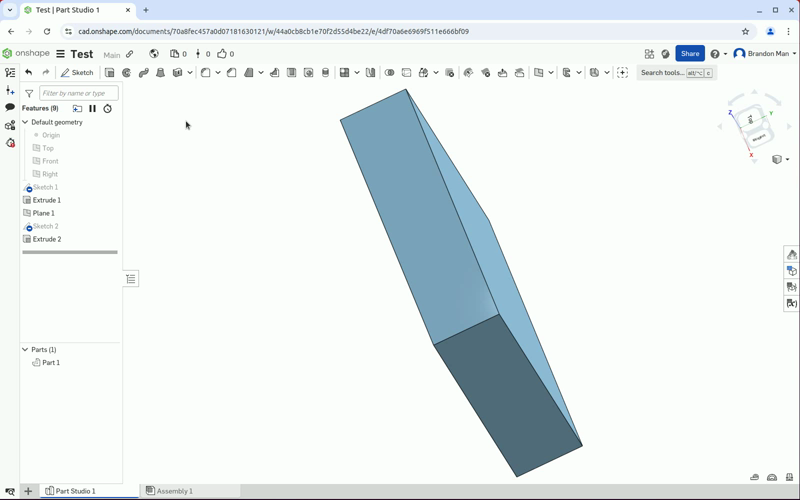
key(up, 2)
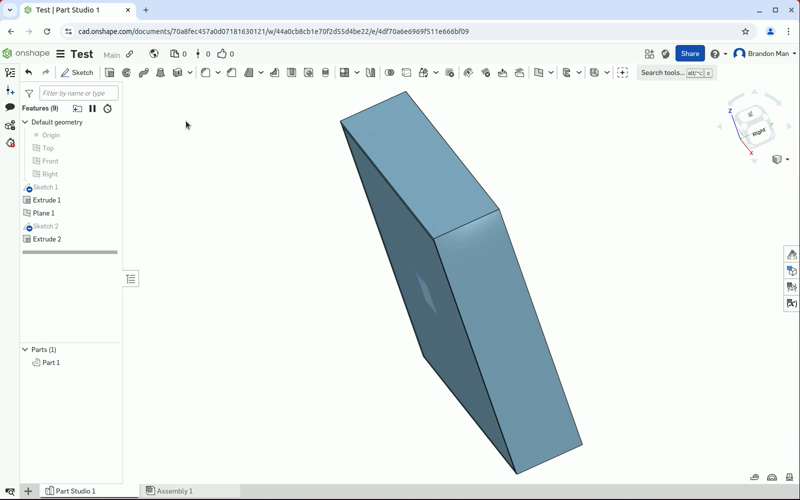
key(right, 2)
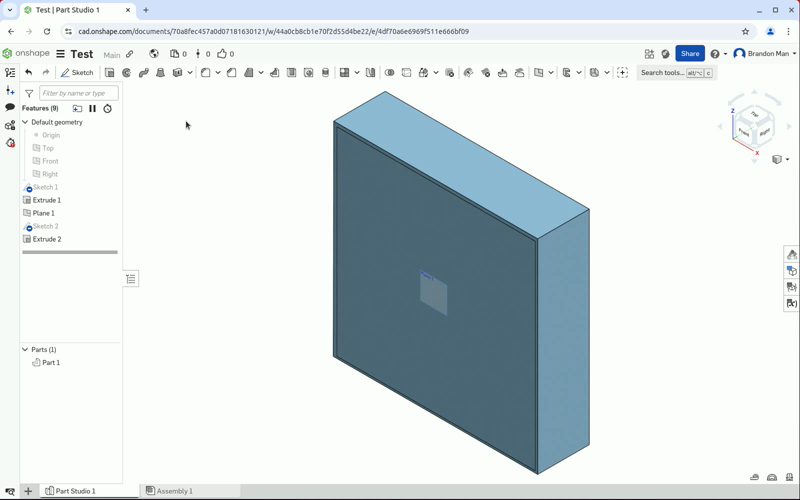
mouse_move(73, 189)
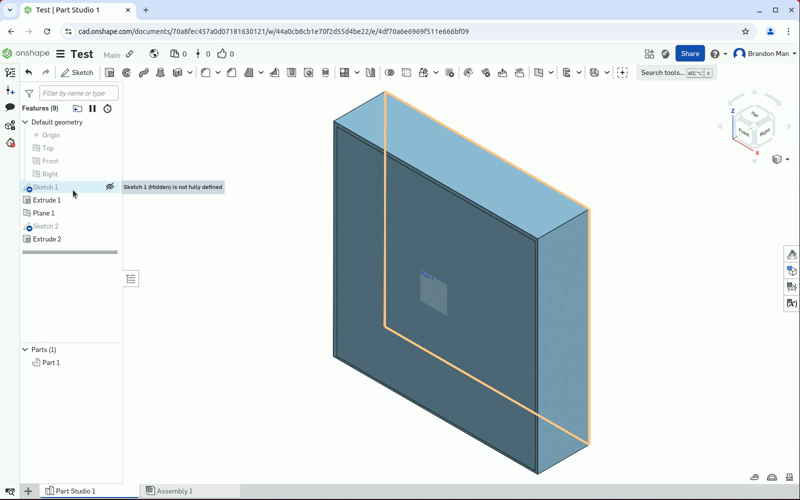
click(73, 189)